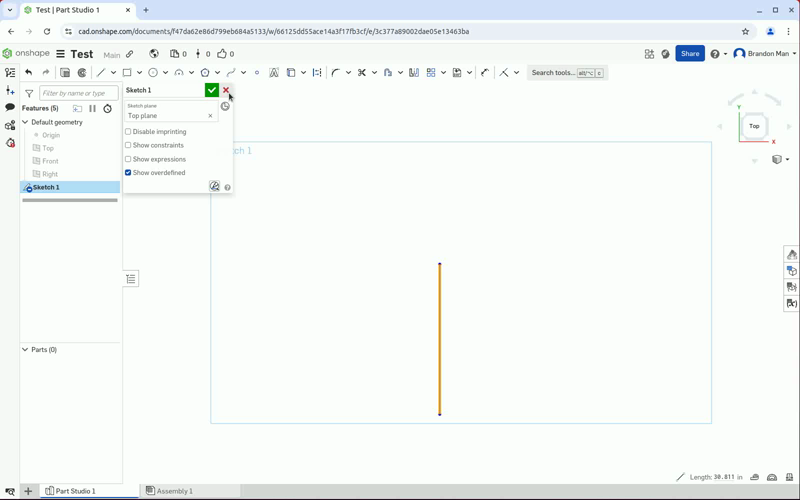
key(shift+h)
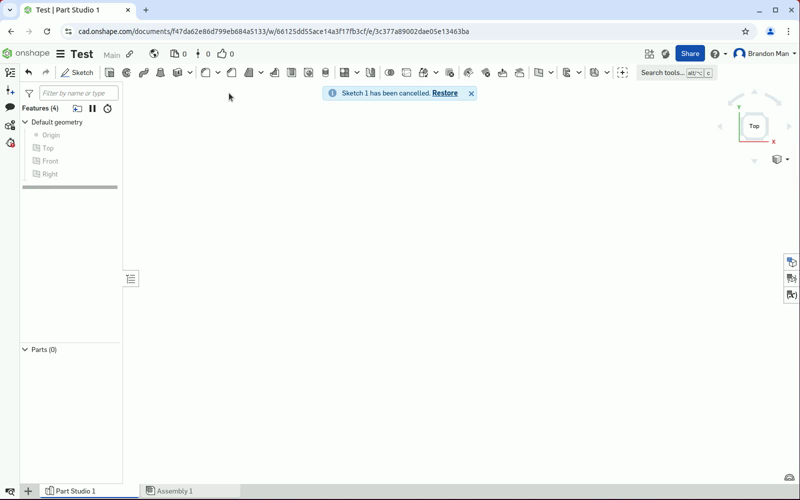
mouse_move(73, 352)
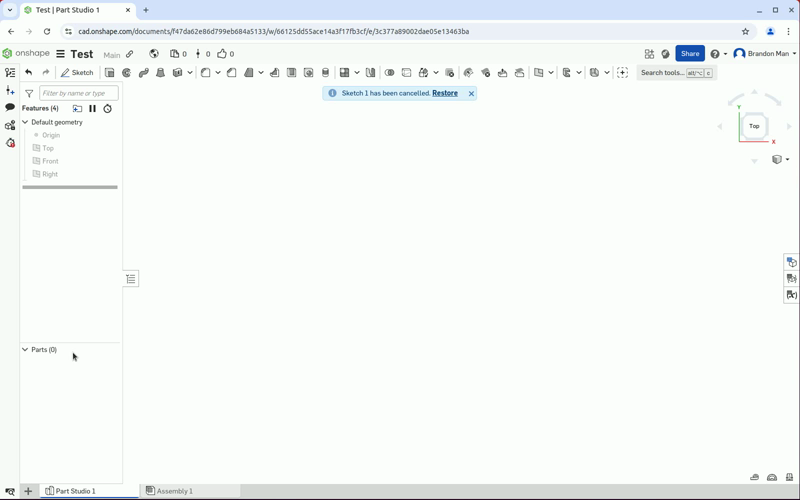
key(y)
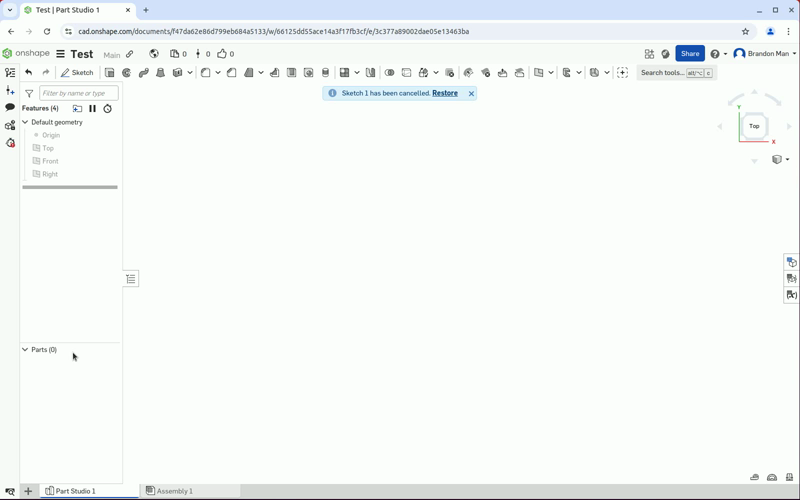
key(shift+p)
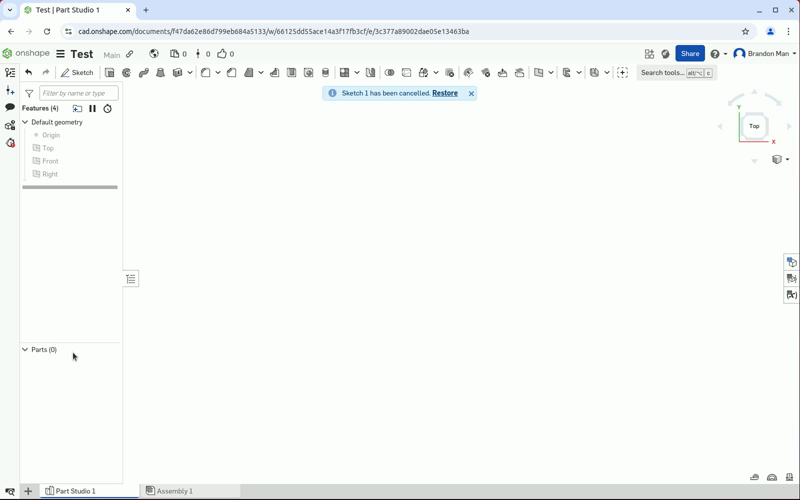
key(space)
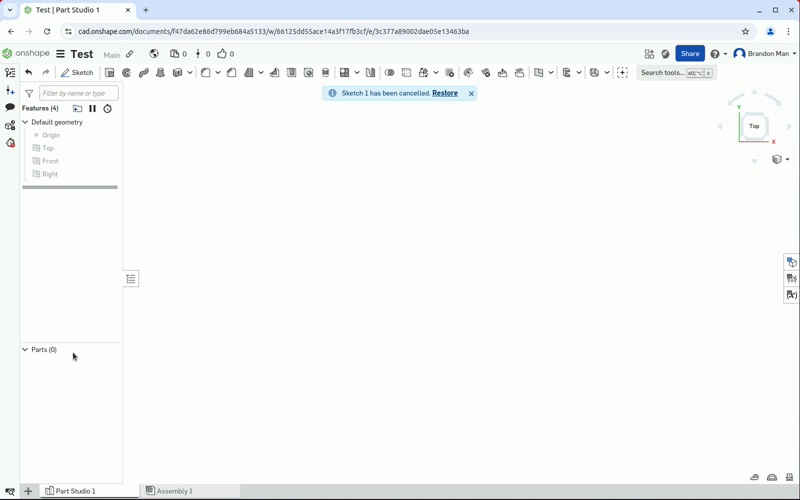
key_down(shift)
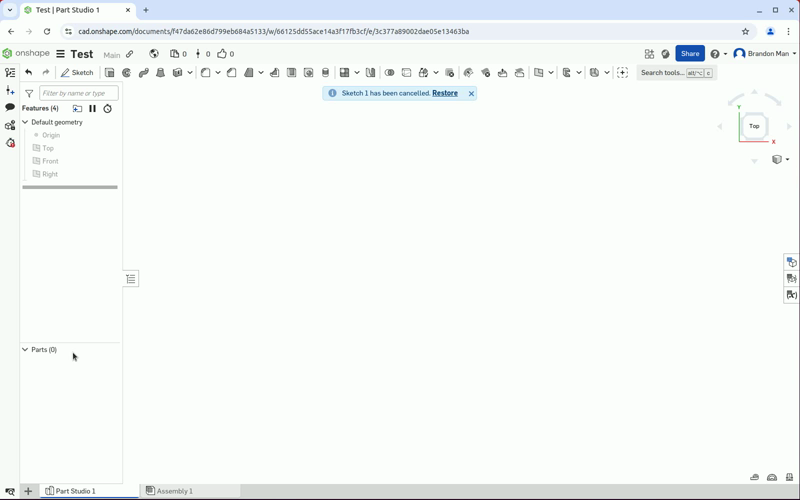
key(up)
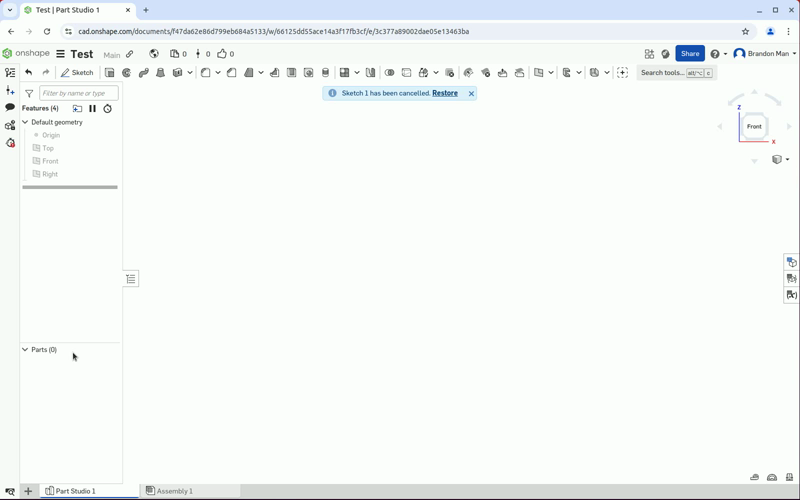
key_up(shift)
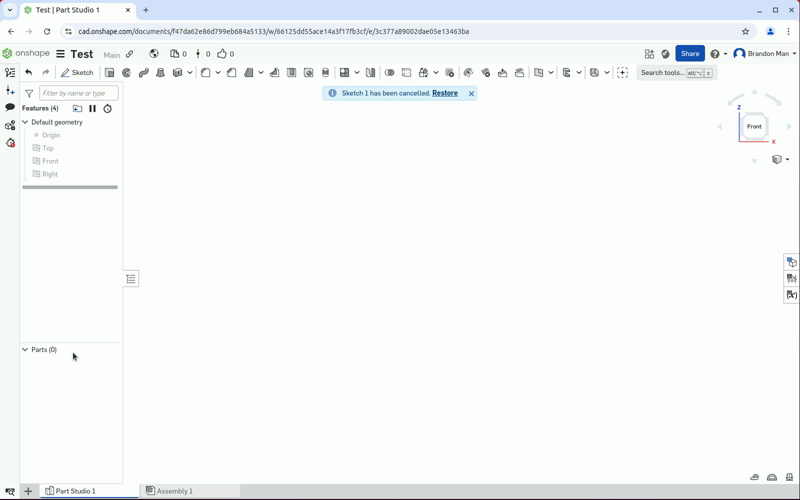
mouse_move(73, 352)
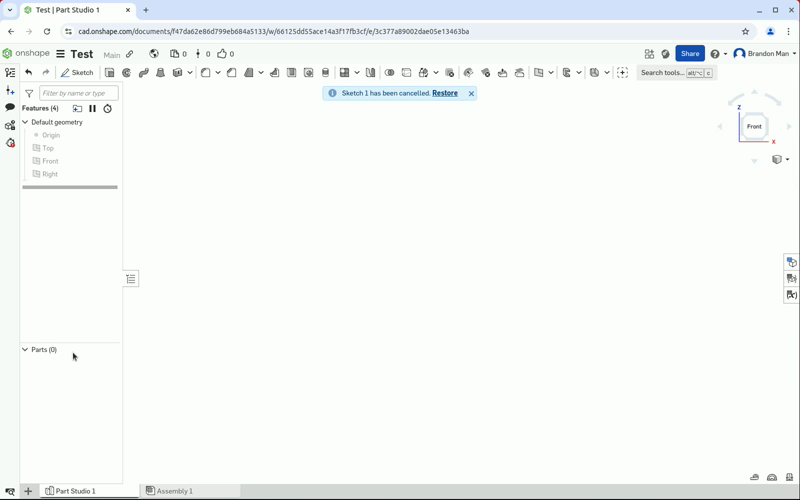
key(shift+y)
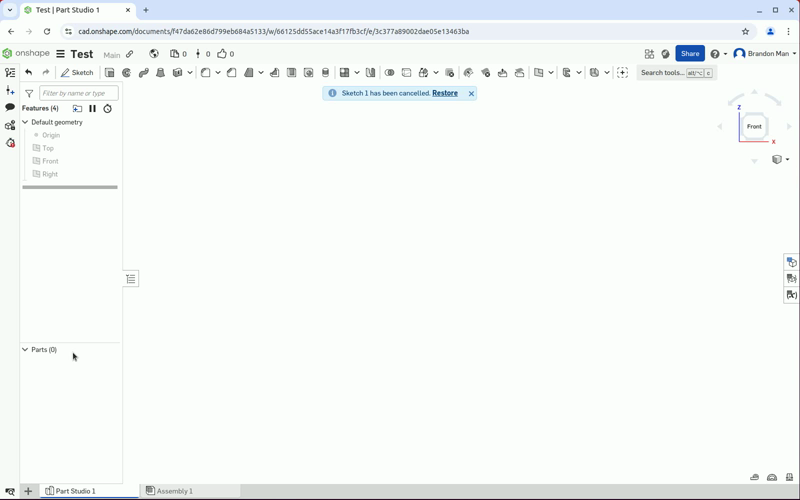
key(shift+s)
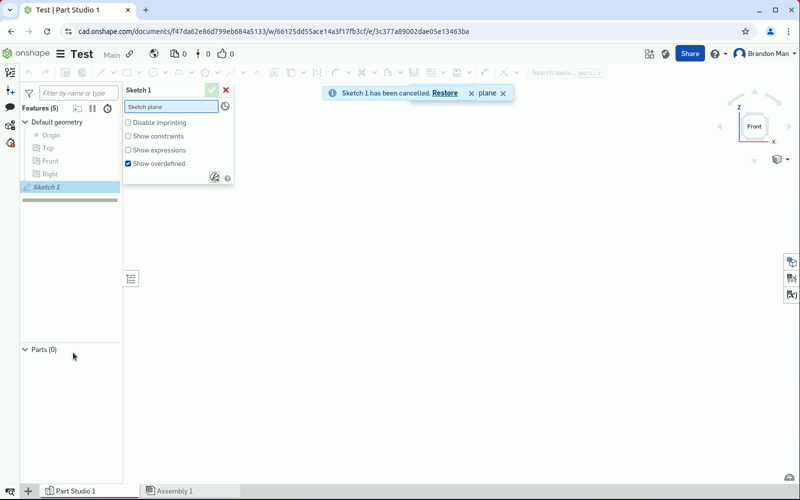
mouse_move(73, 163)
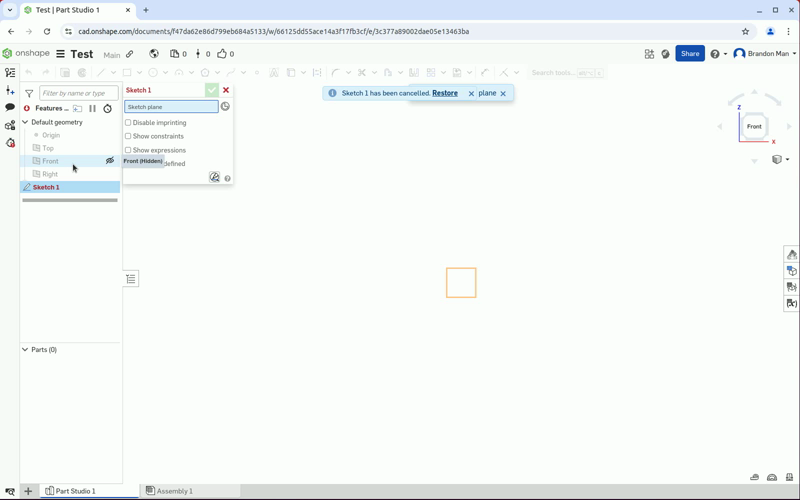
click(73, 163)
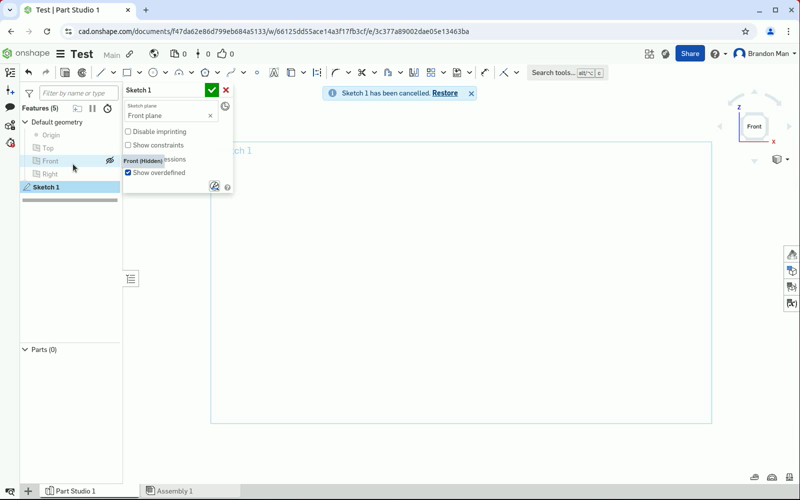
mouse_move(73, 352)
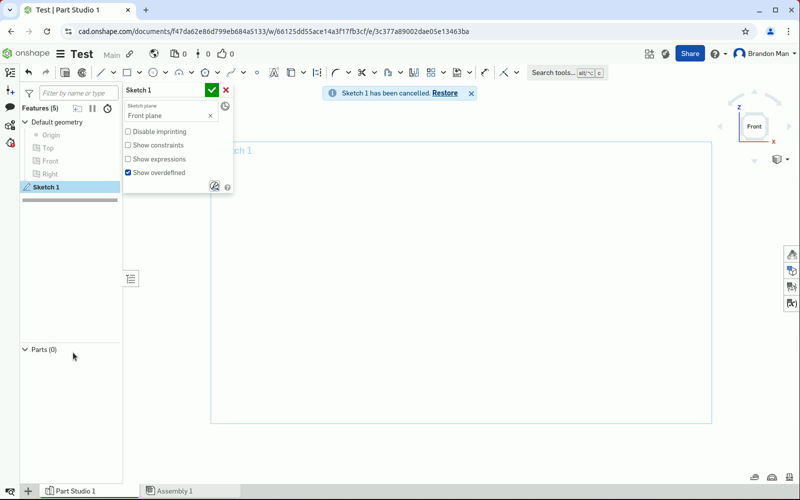
key(y)
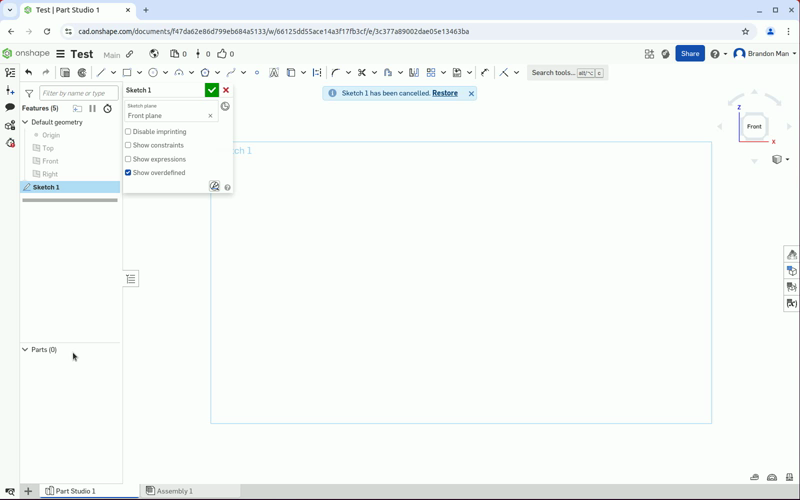
key(c)
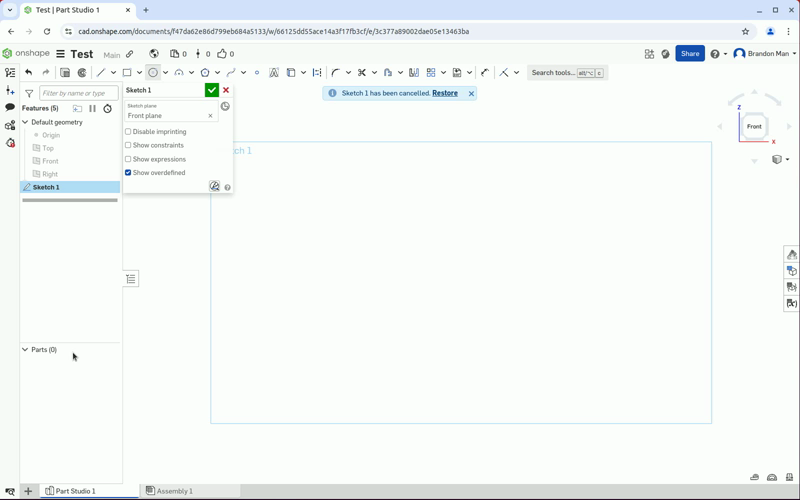
key_down(shift)
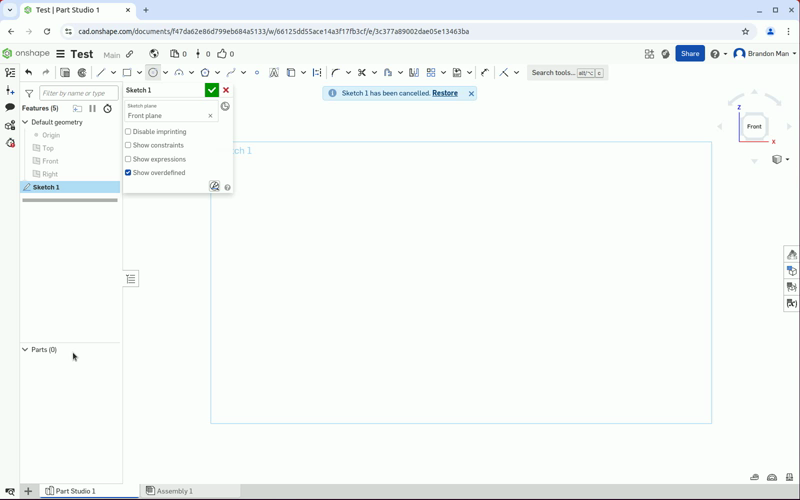
mouse_move(461, 282)
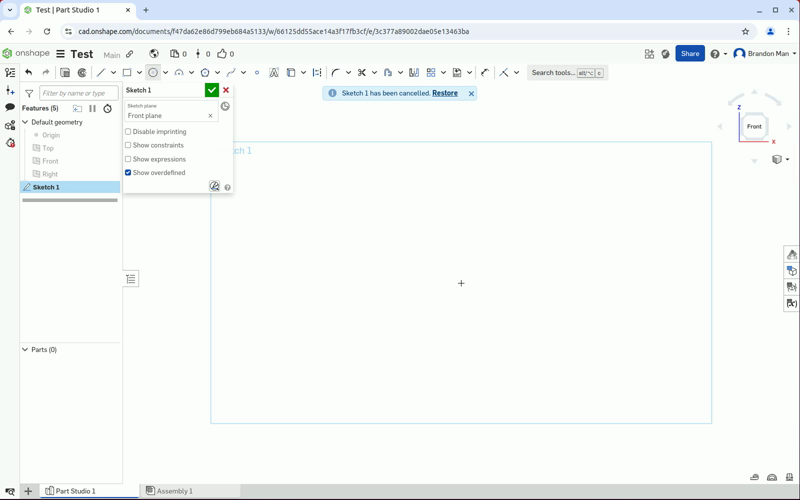
click(461, 282)
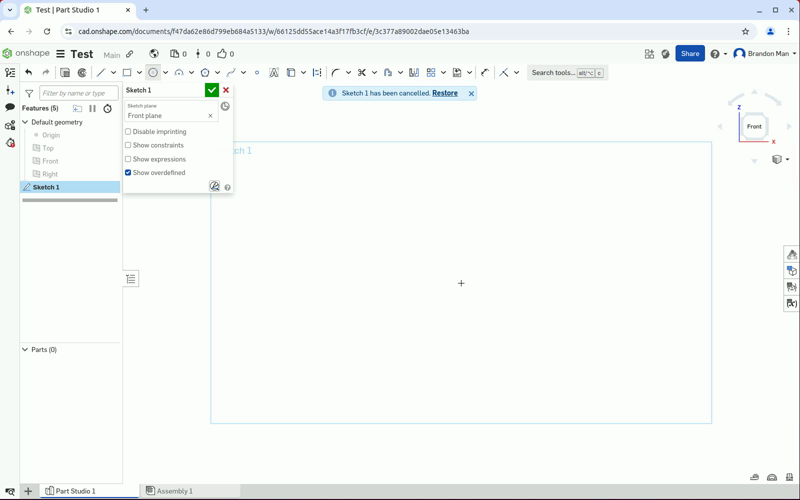
key_up(shift)
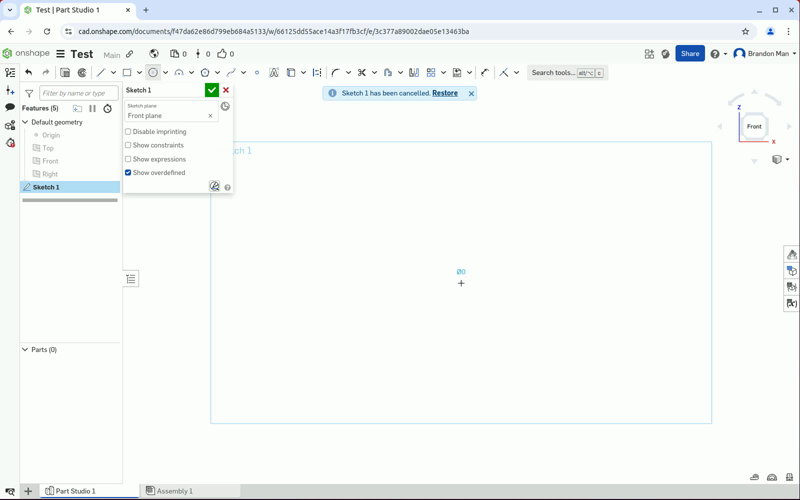
mouse_move(471, 282)
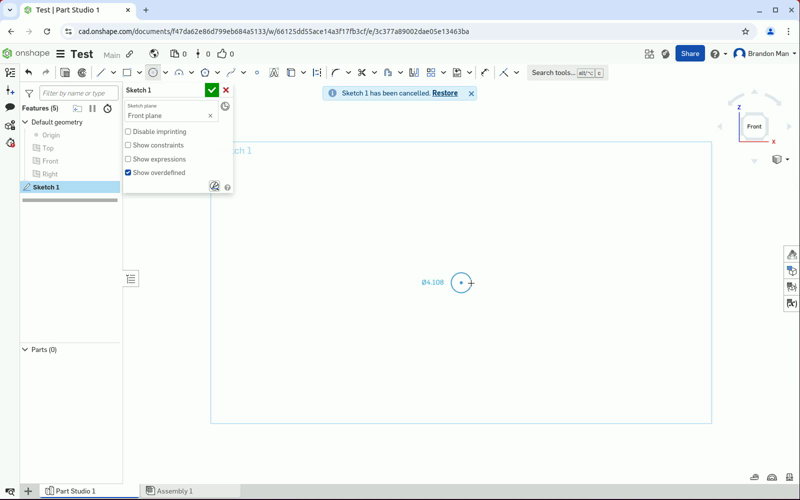
click(471, 282)
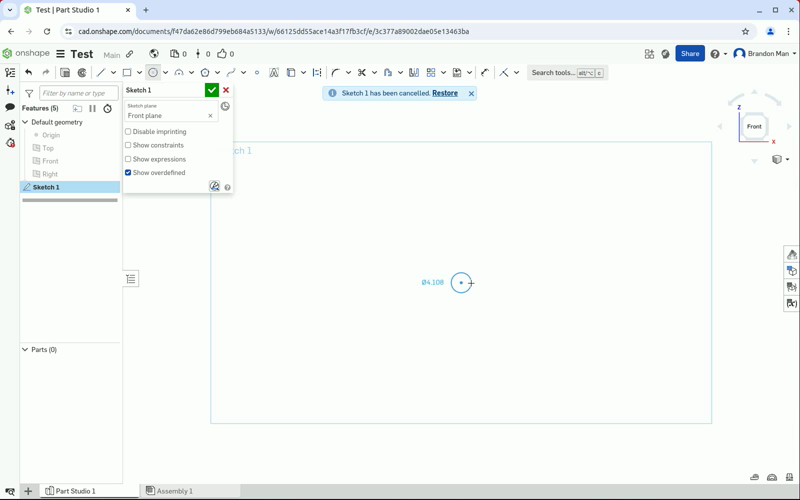
key(esc)
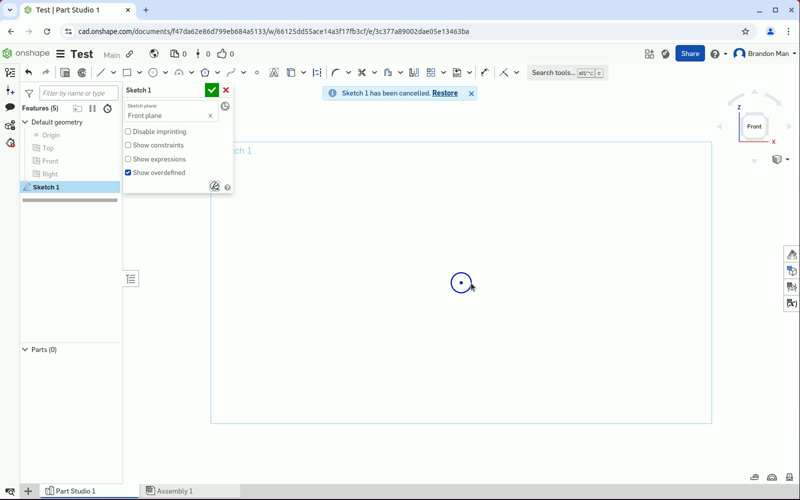
mouse_move(458, 292)
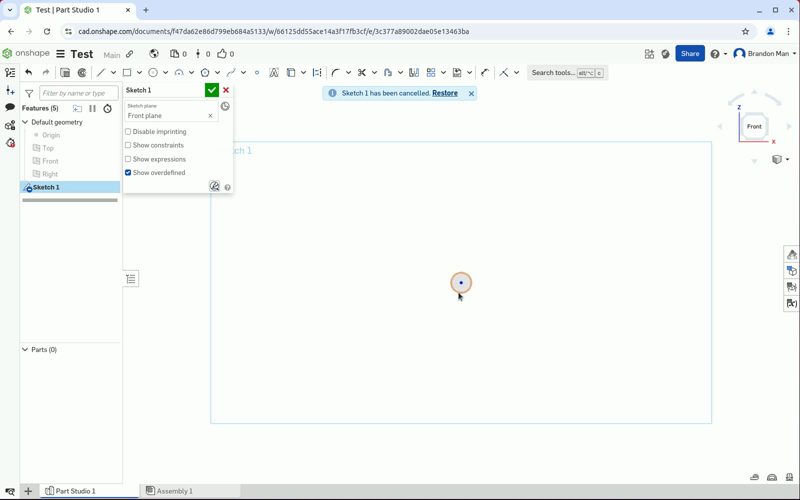
scroll(6)
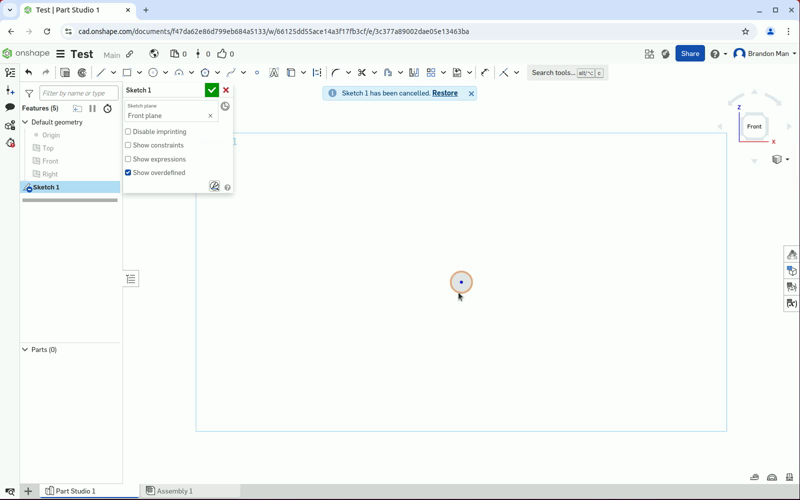
scroll(6)
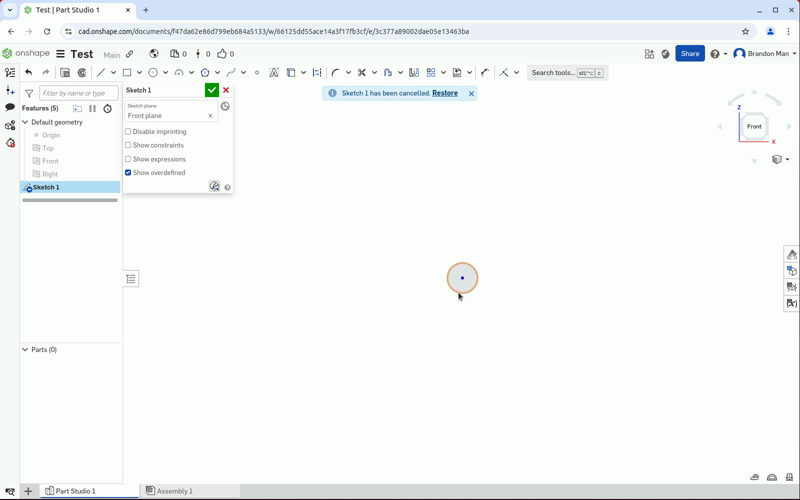
scroll(6)
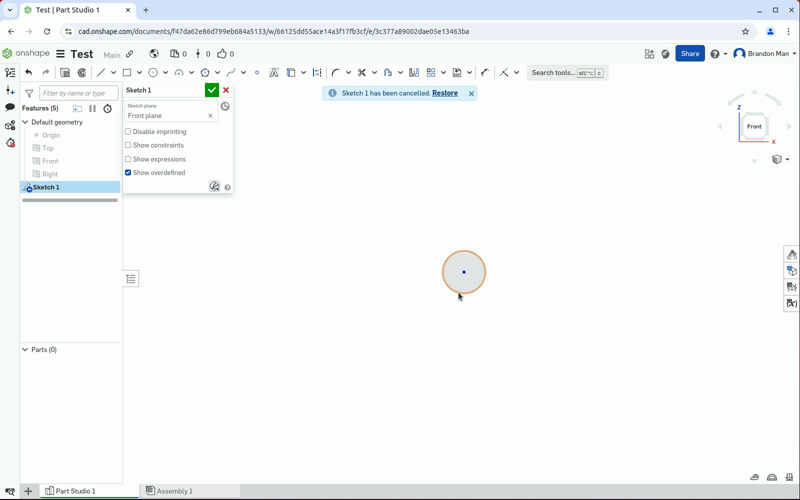
scroll(6)
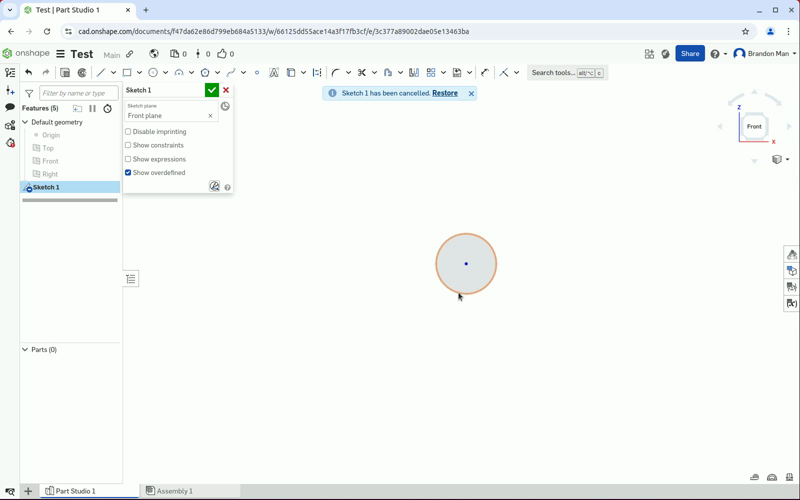
scroll(6)
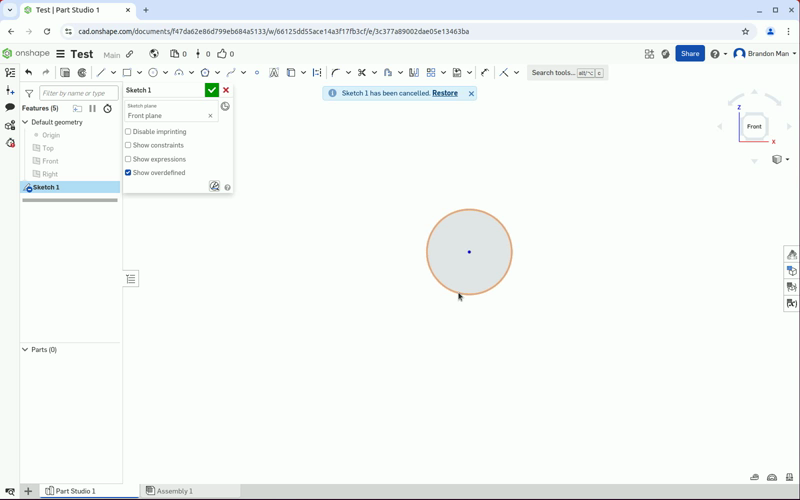
scroll(6)
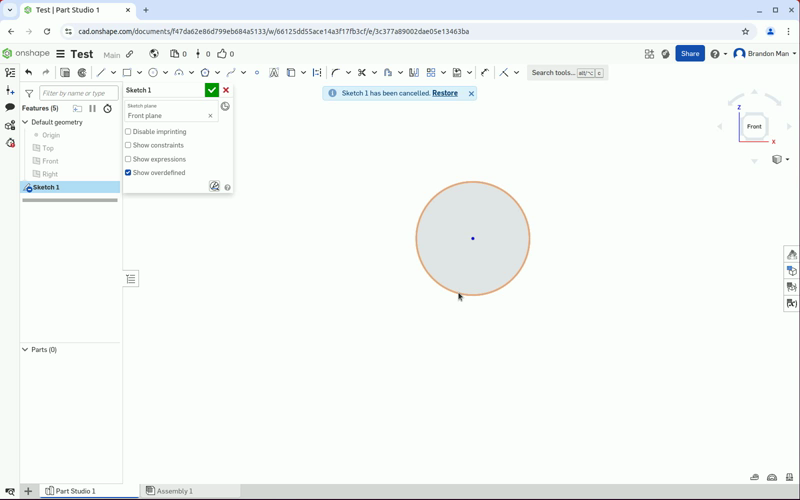
scroll(6)
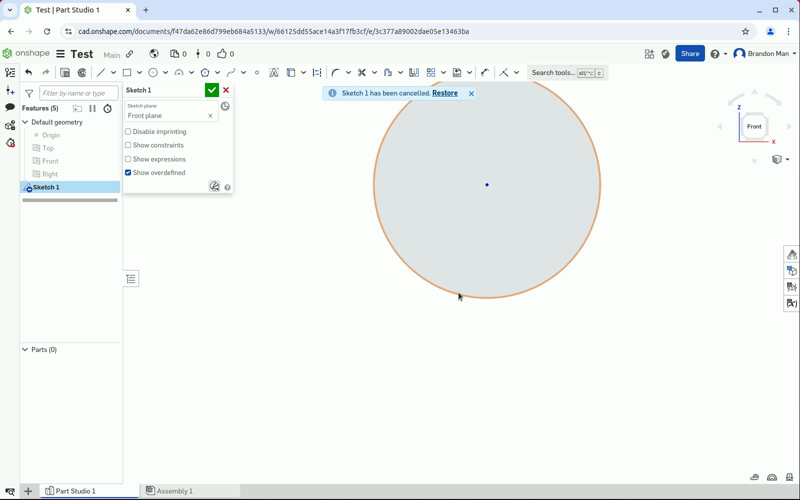
click(458, 292)
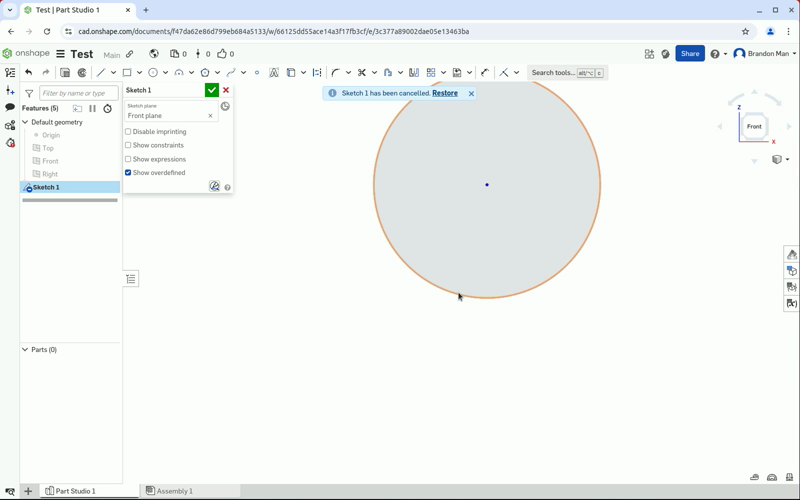
scroll(-6)
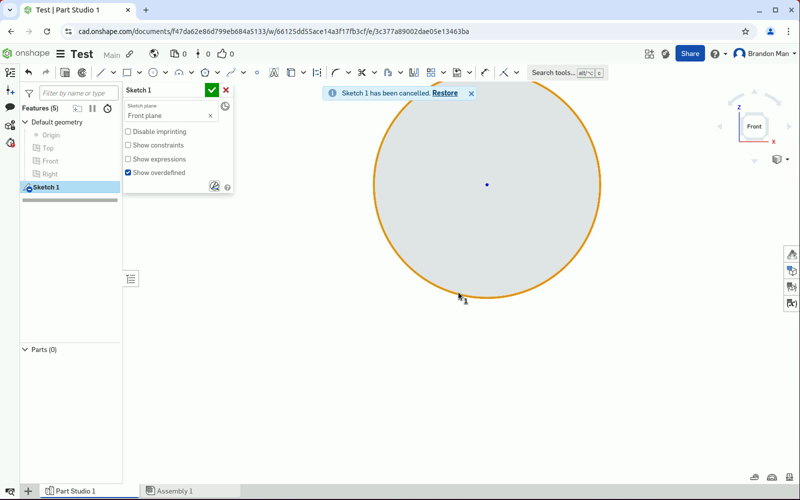
scroll(-6)
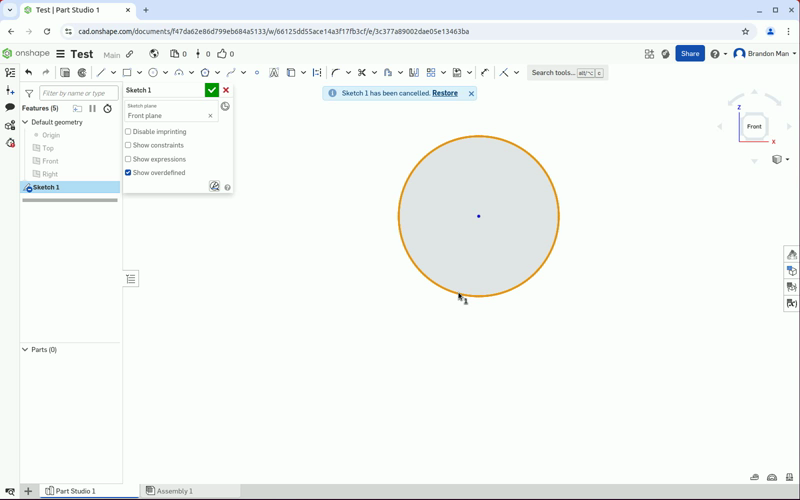
scroll(-6)
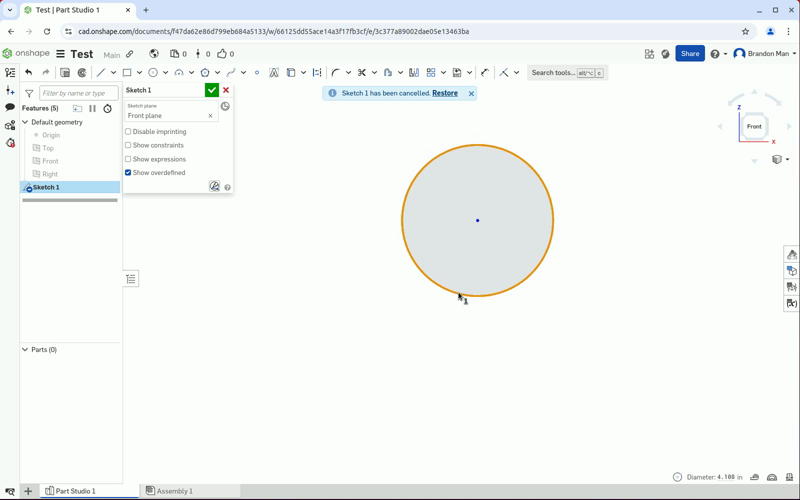
scroll(-6)
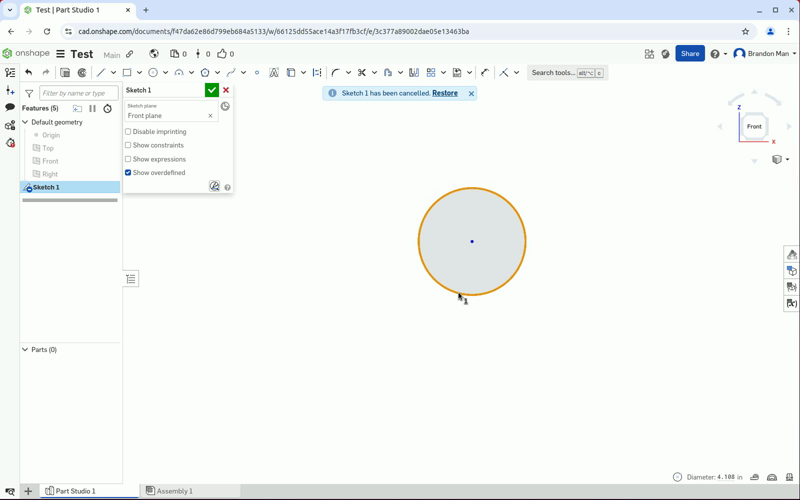
scroll(-6)
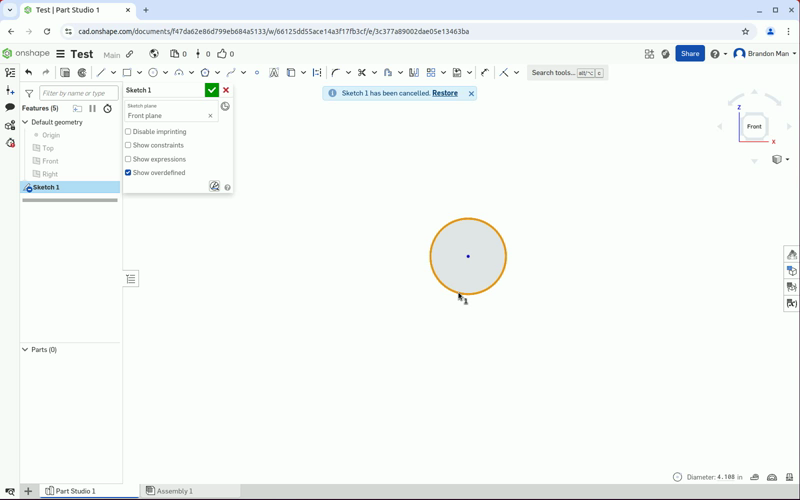
scroll(-6)
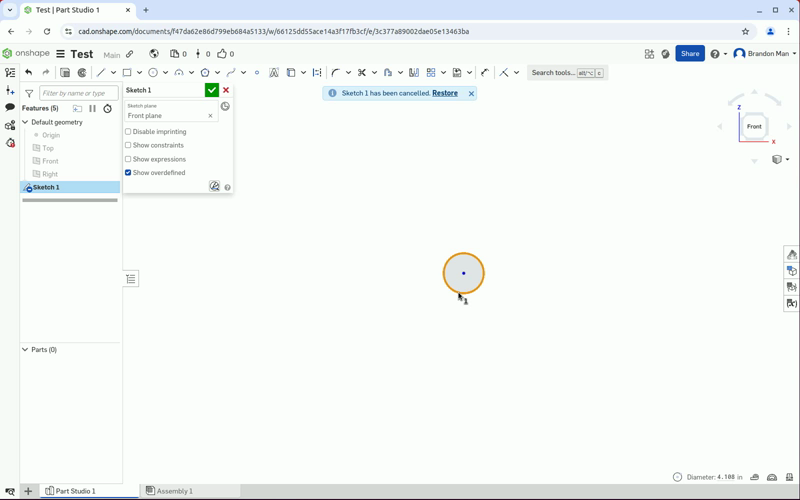
scroll(-6)
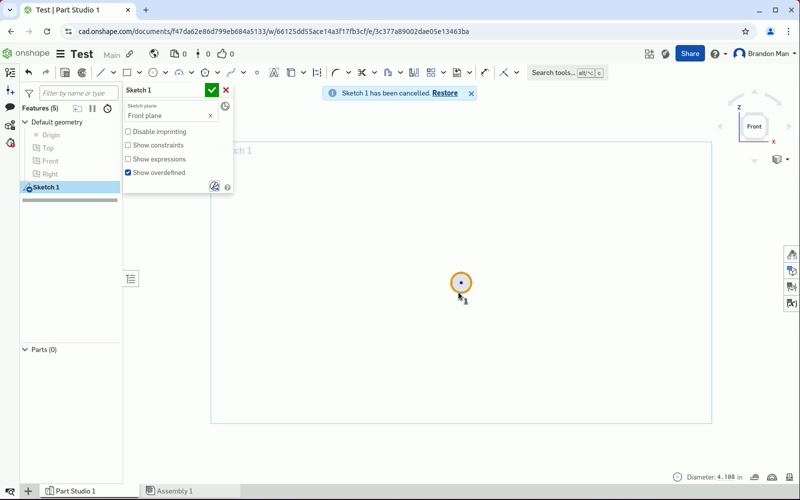
mouse_move(73, 352)
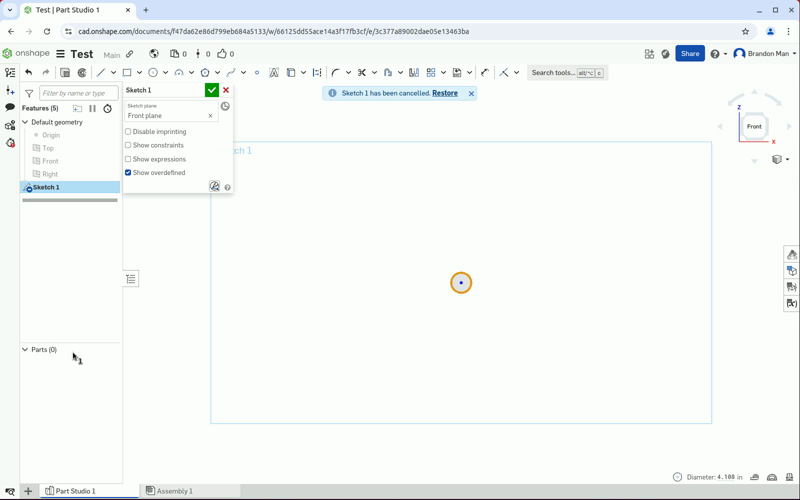
key(shift+y)
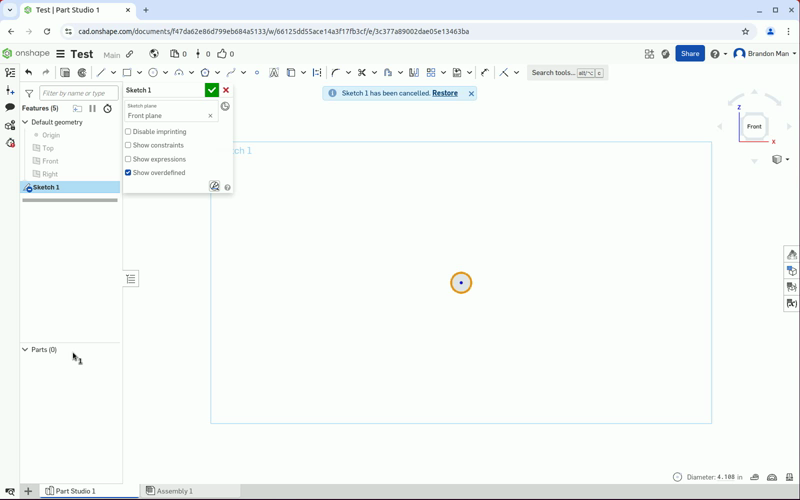
key(shift+e)
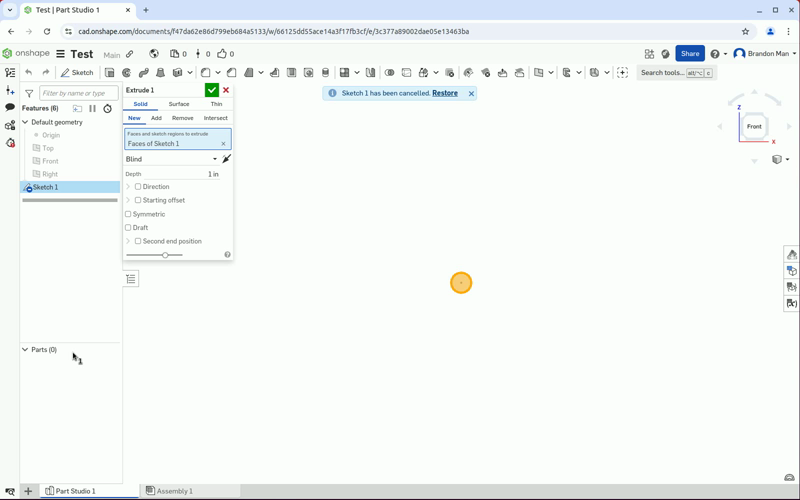
mouse_move(143, 106)
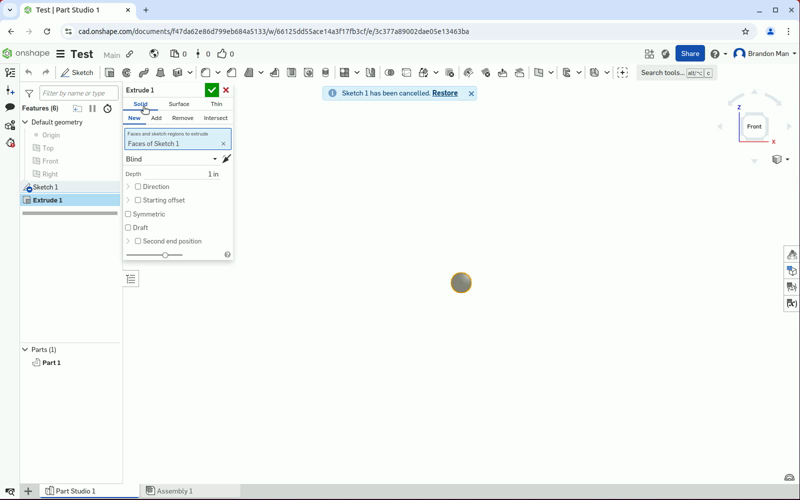
click(143, 106)
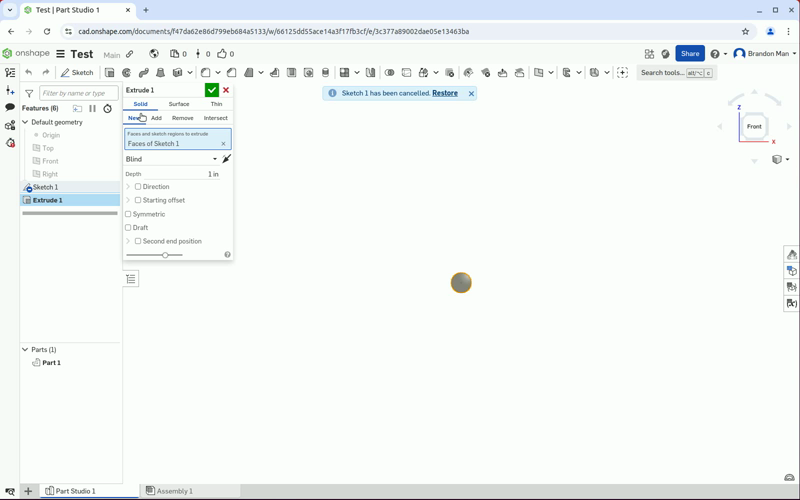
mouse_move(137, 120)
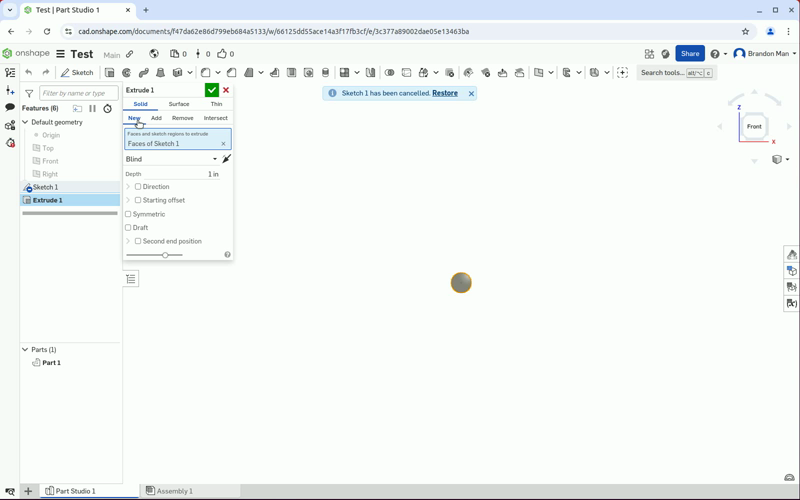
click(137, 120)
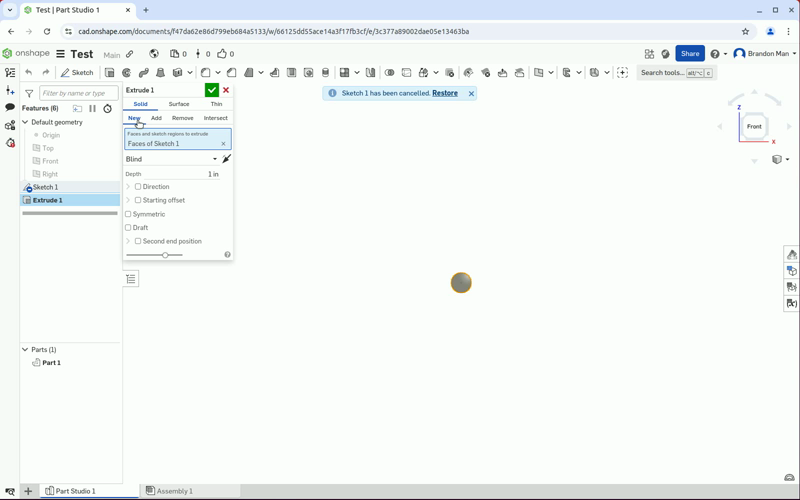
key(tab, 4)
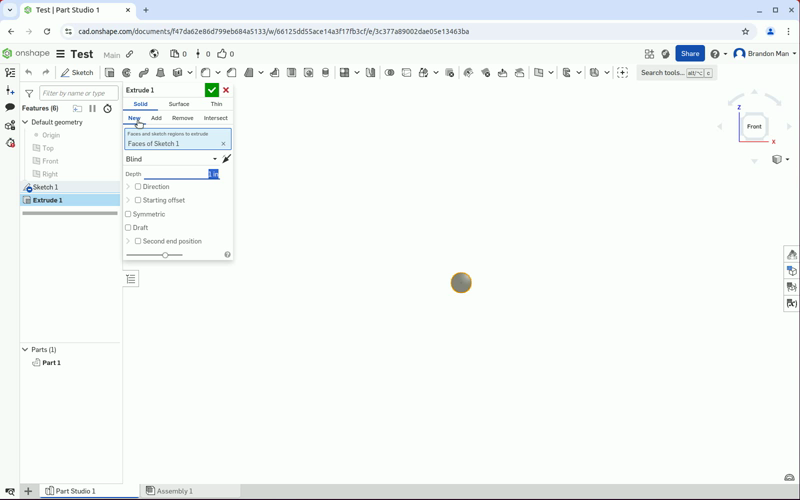
text(23.108)
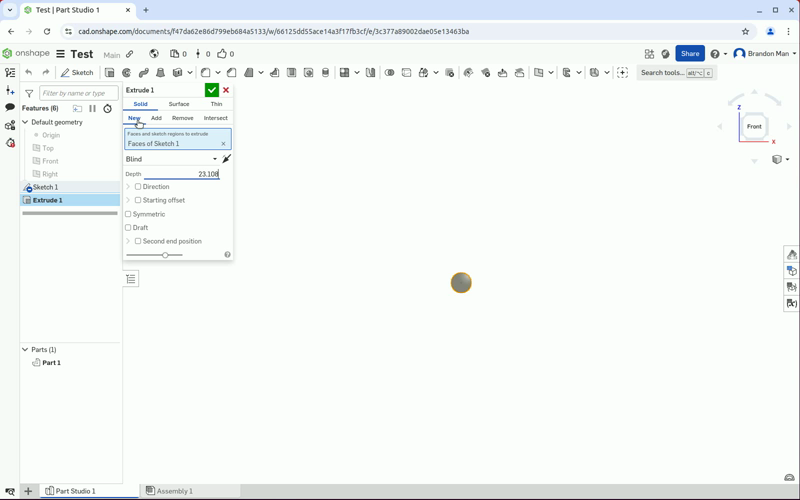
key(enter)
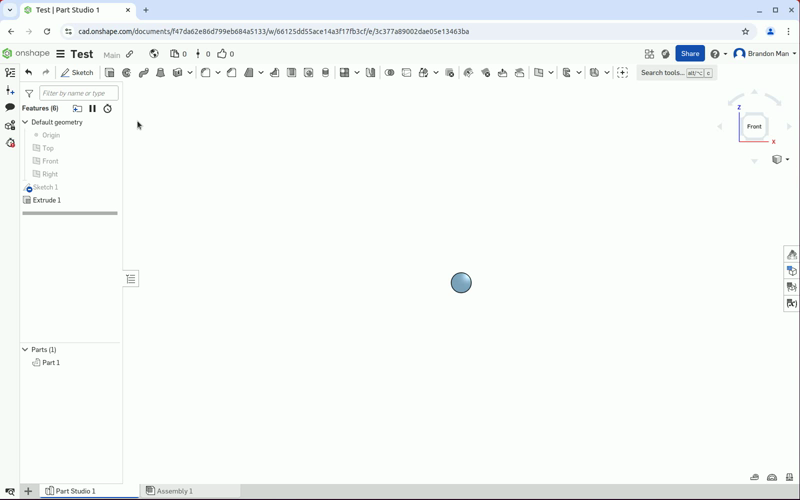
key(shift+h)
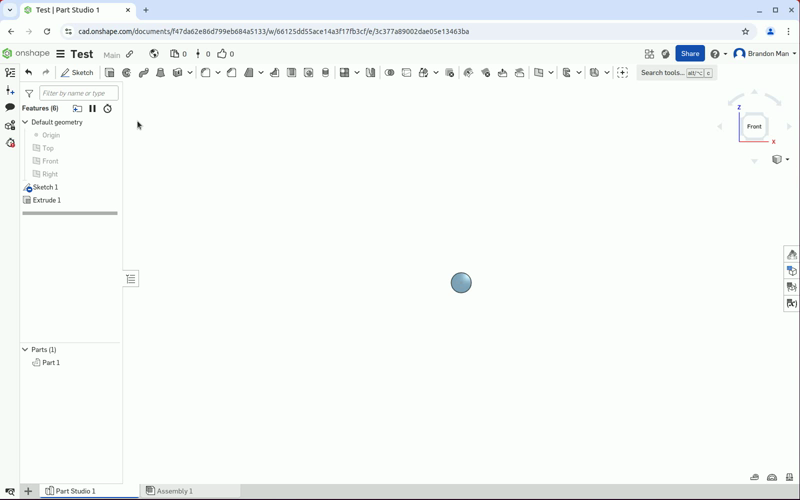
key(shift+h)
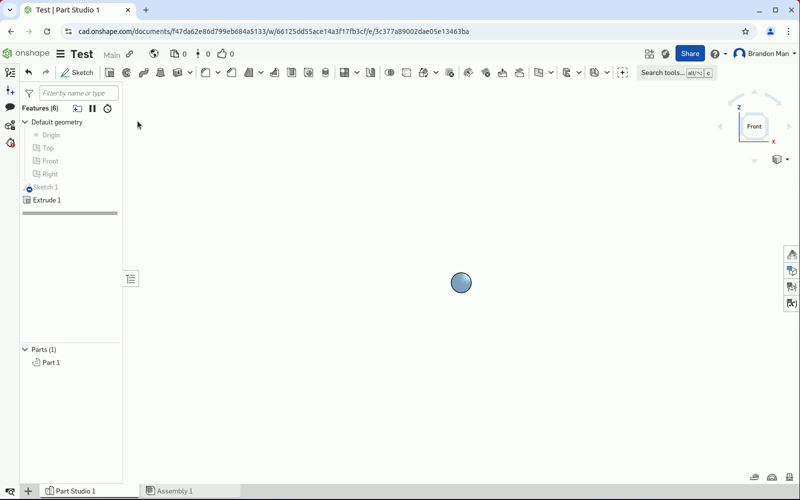
mouse_move(73, 189)
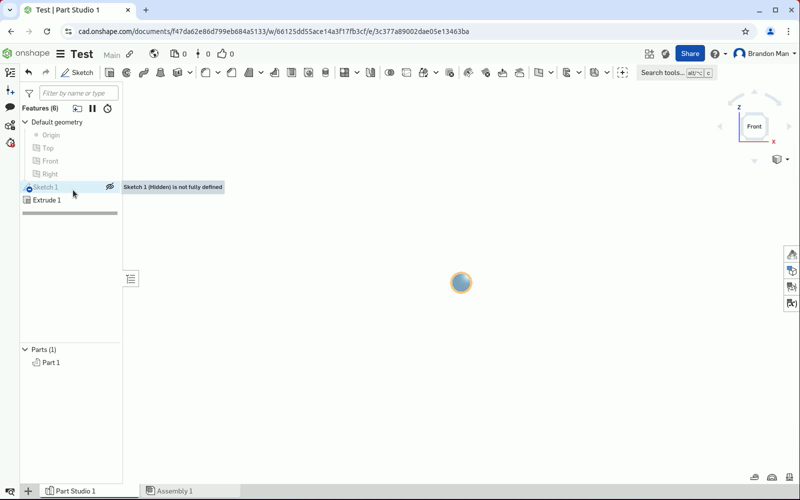
click(73, 189)
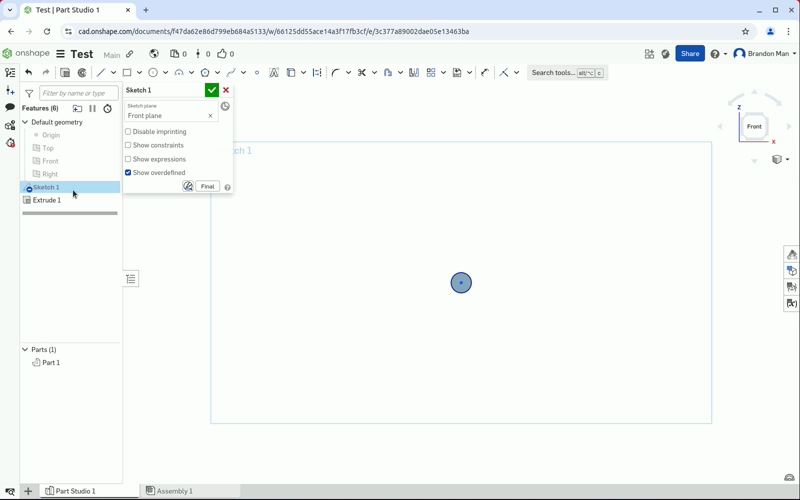
mouse_move(229, 92)
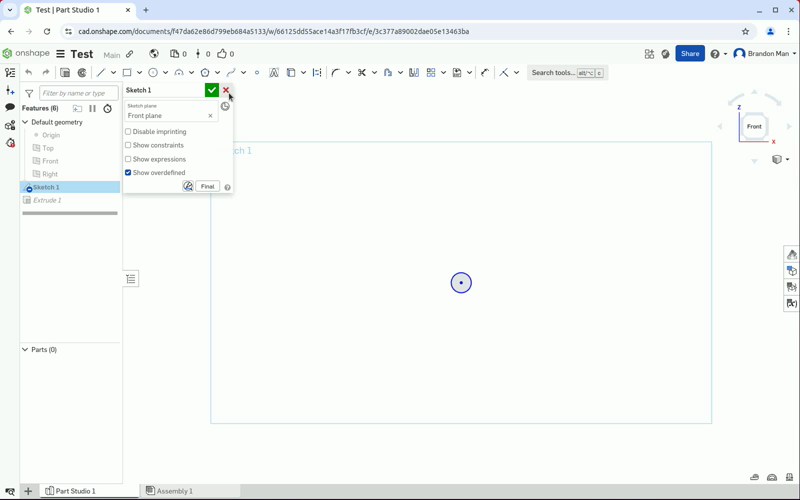
click(229, 92)
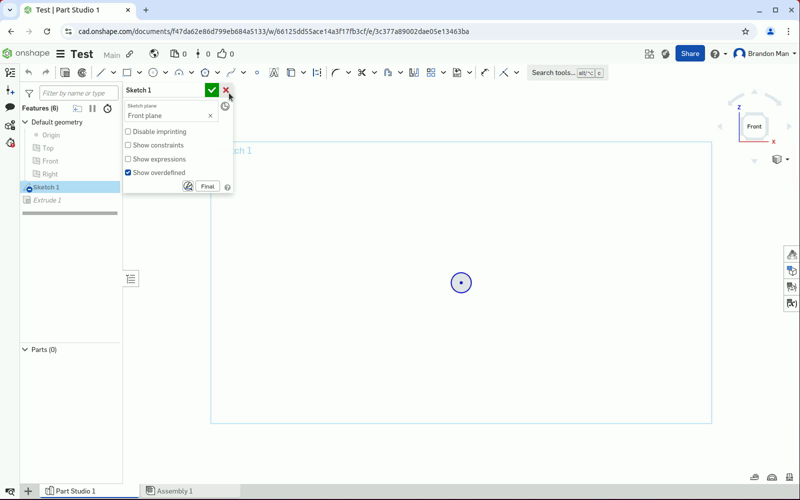
key(shift+s)
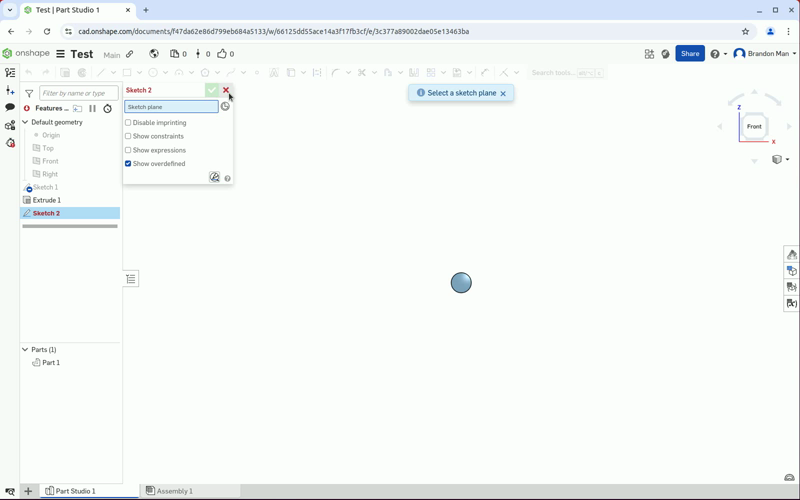
mouse_move(73, 163)
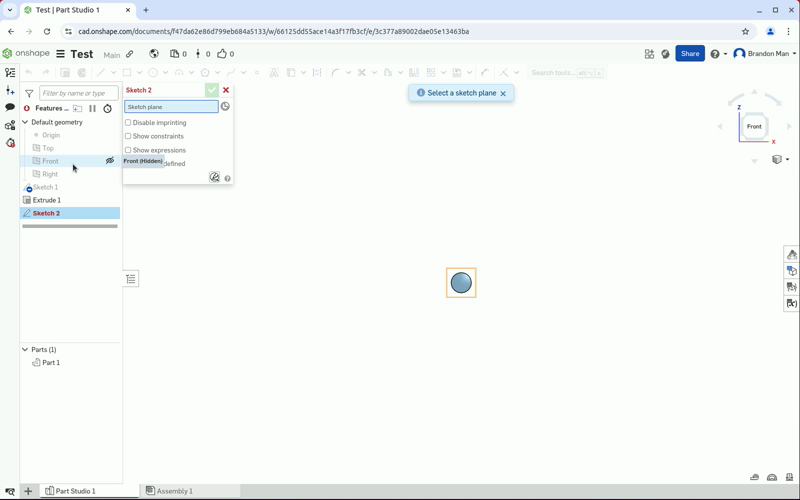
click(73, 163)
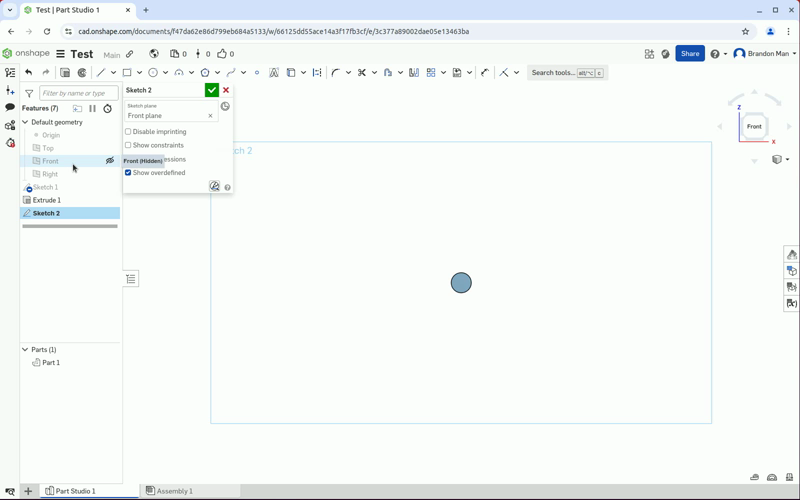
mouse_move(73, 352)
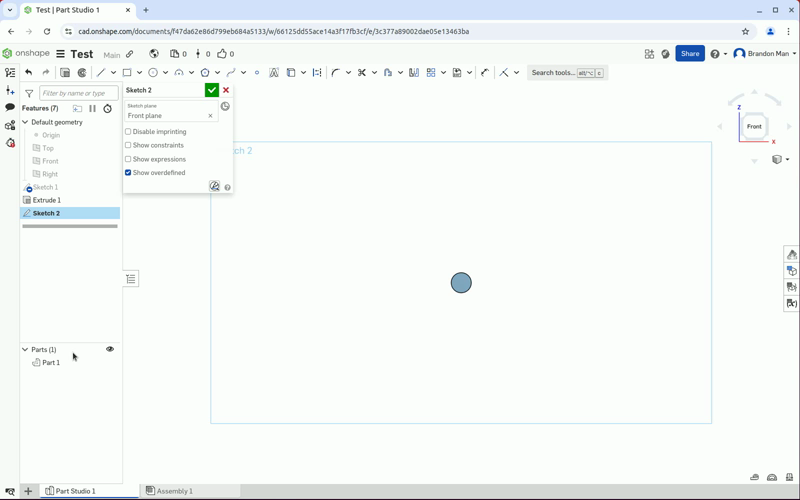
key(y)
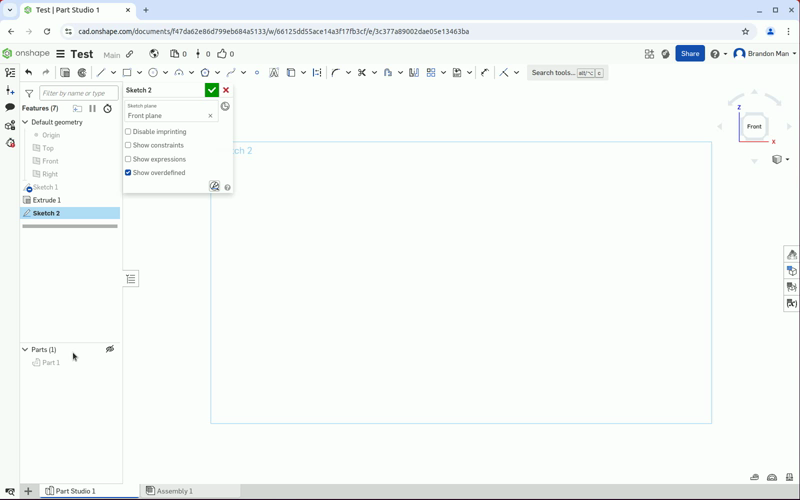
key(c)
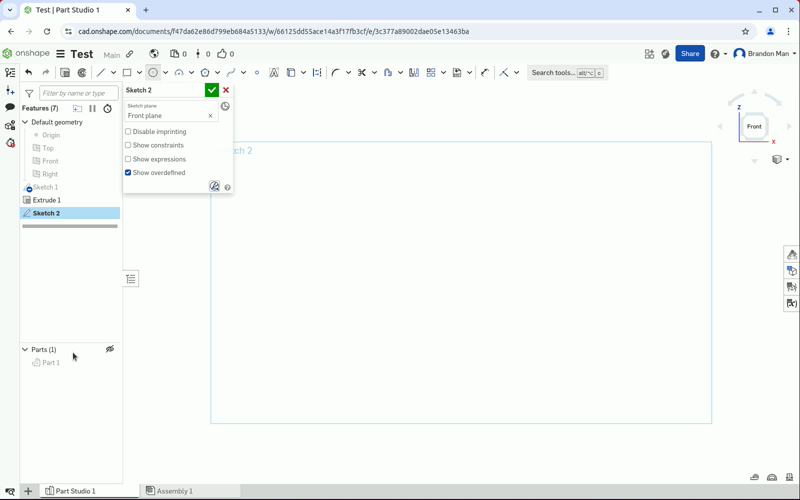
key_down(shift)
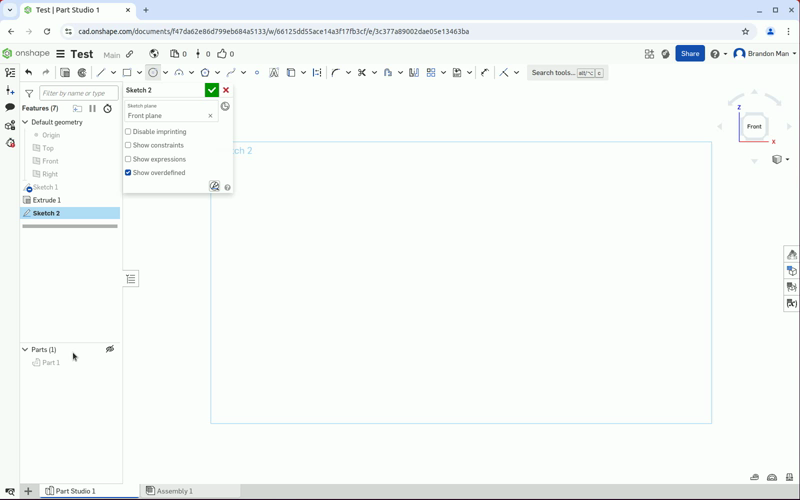
mouse_move(461, 282)
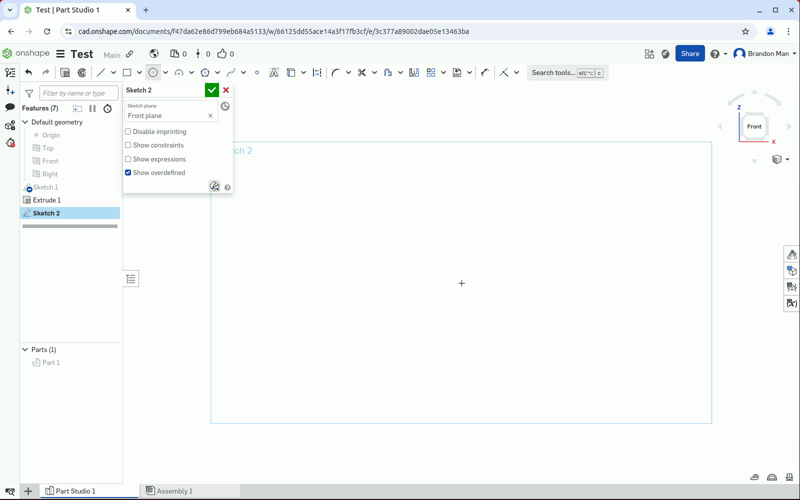
click(461, 282)
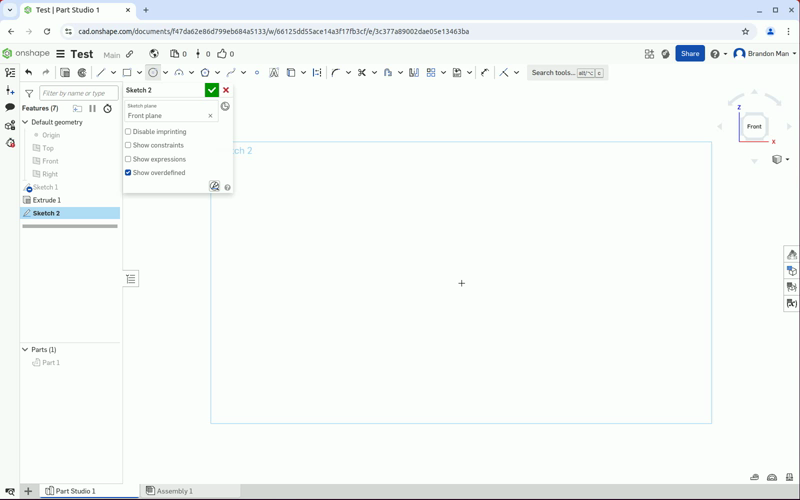
key_up(shift)
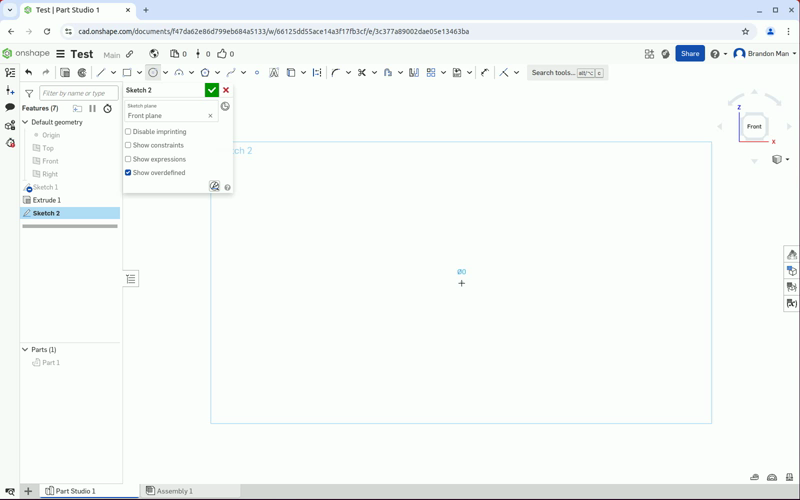
mouse_move(479, 282)
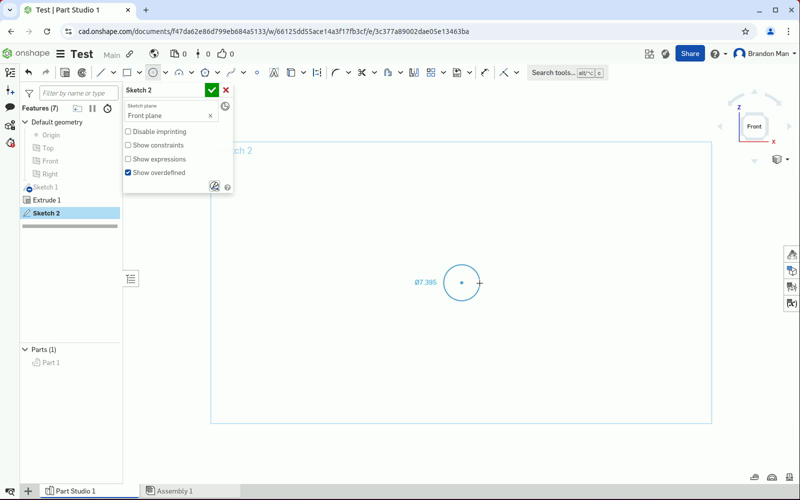
click(479, 282)
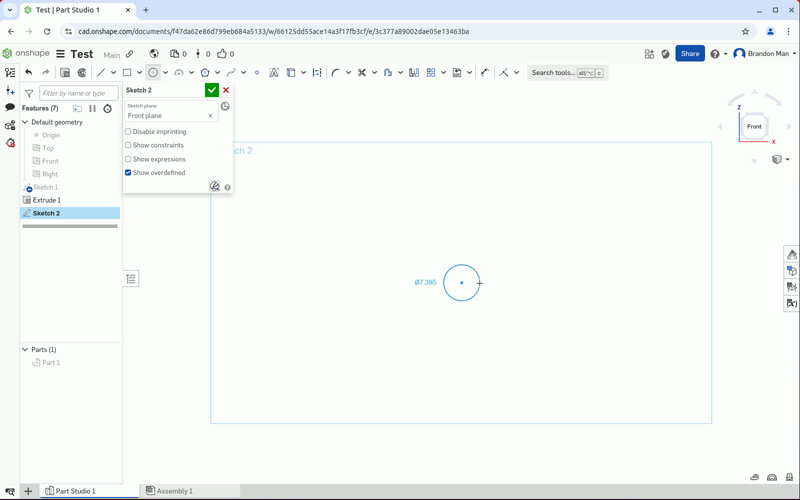
key(esc)
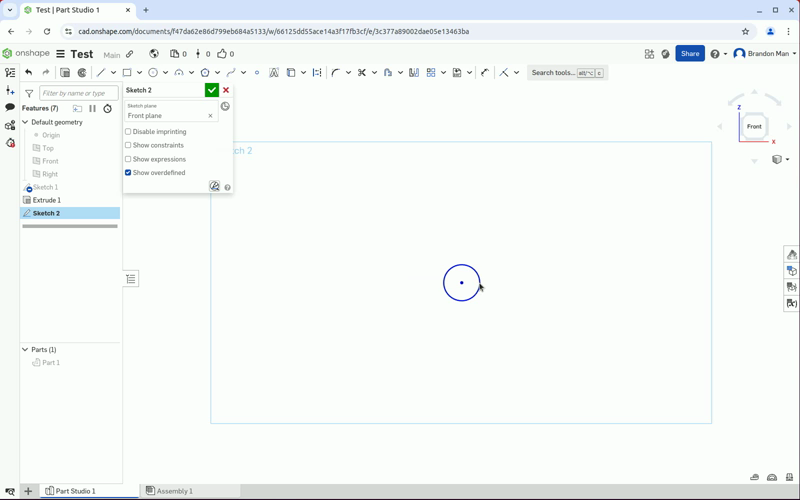
key(c)
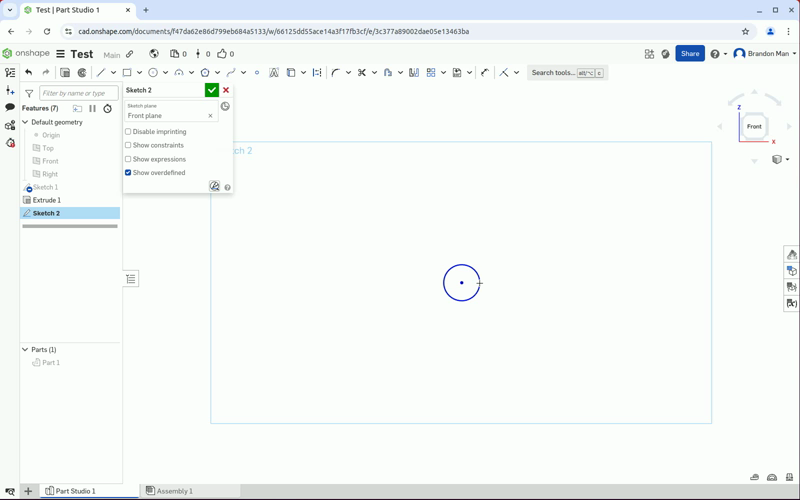
key_down(shift)
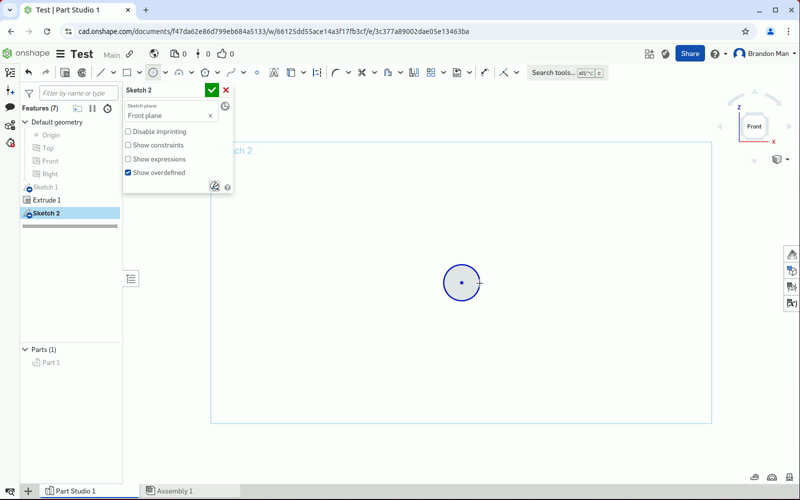
mouse_move(461, 282)
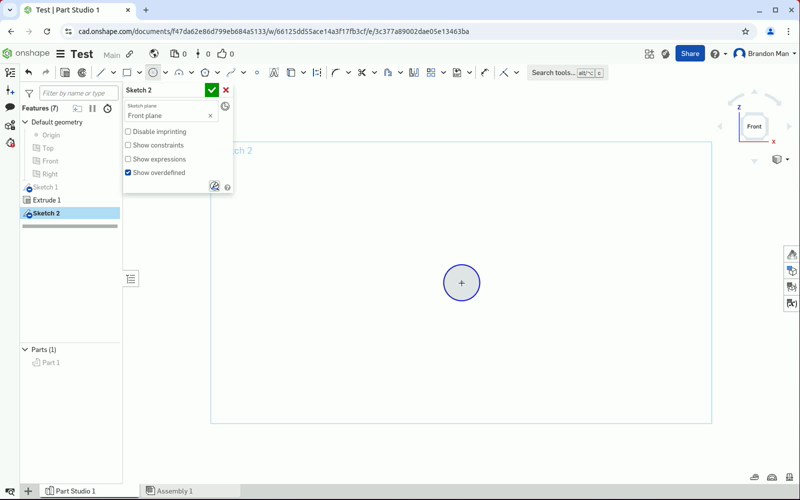
click(461, 282)
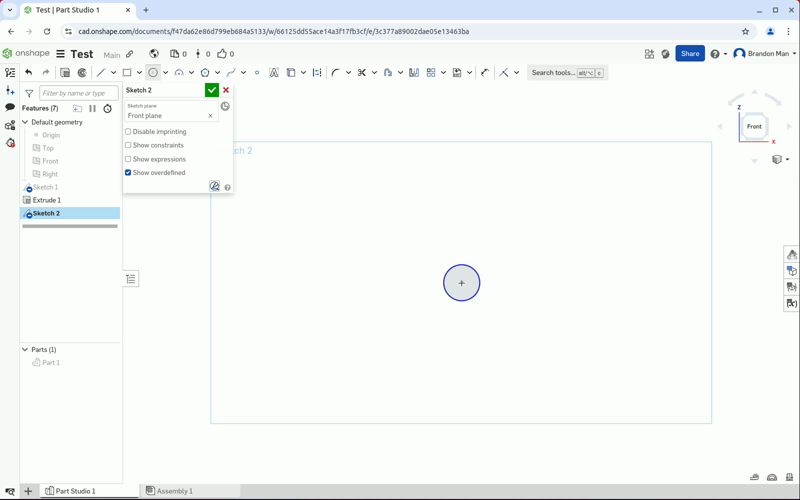
key_up(shift)
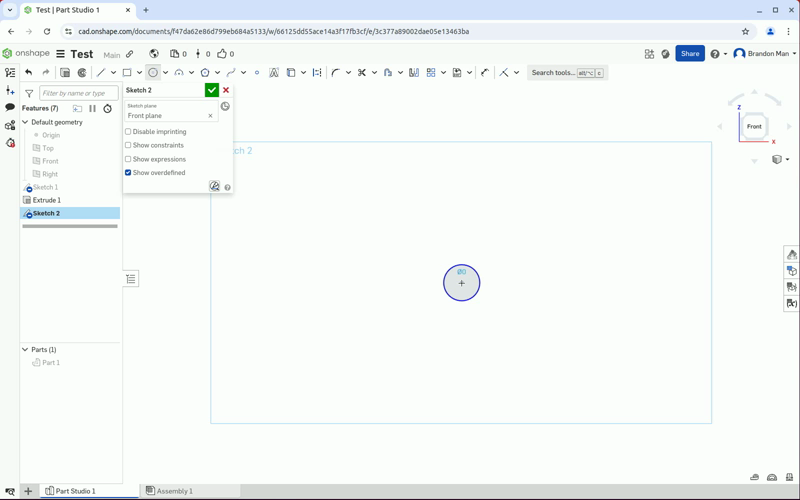
mouse_move(471, 282)
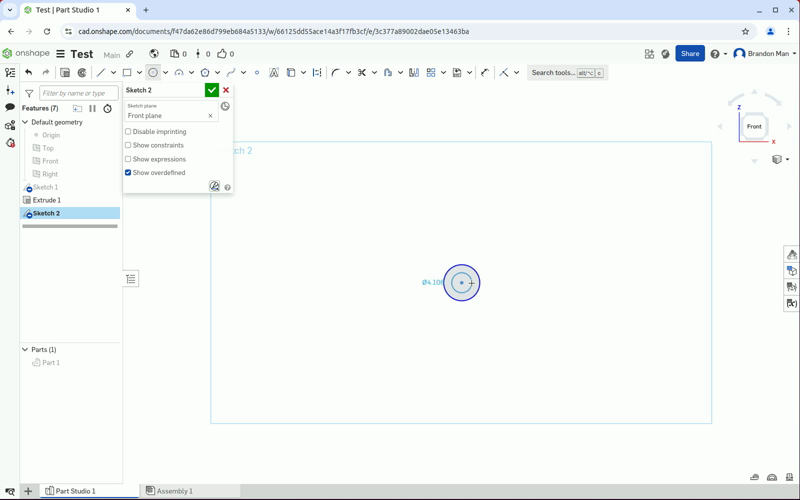
click(471, 282)
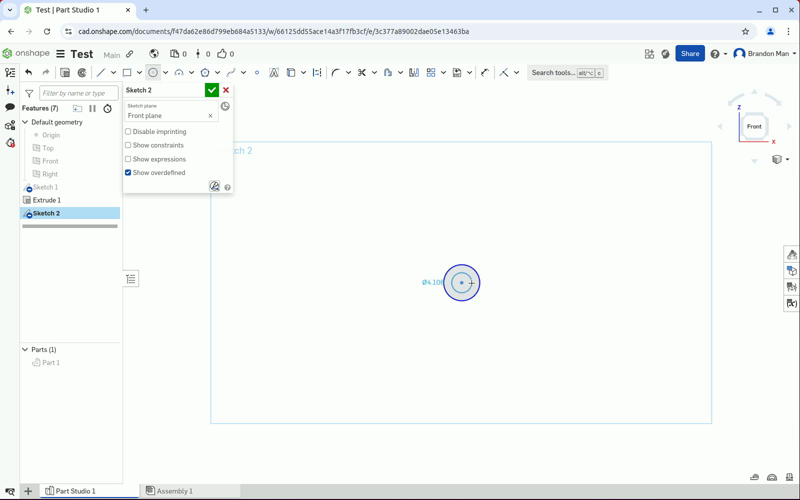
key(esc)
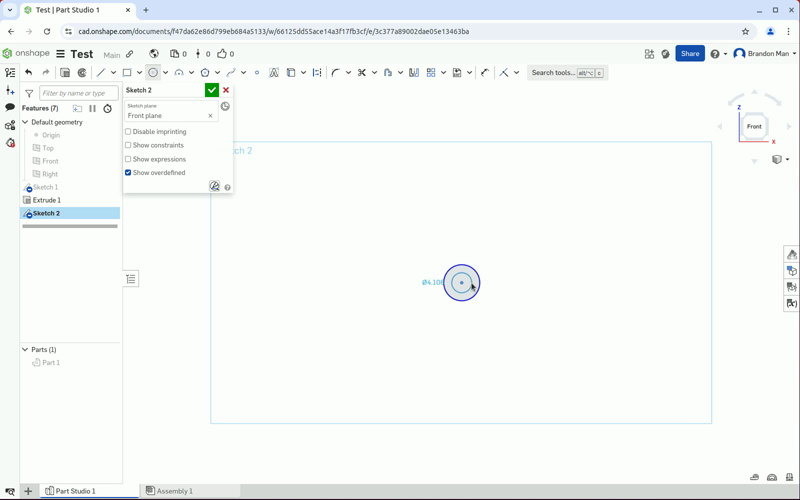
mouse_move(475, 290)
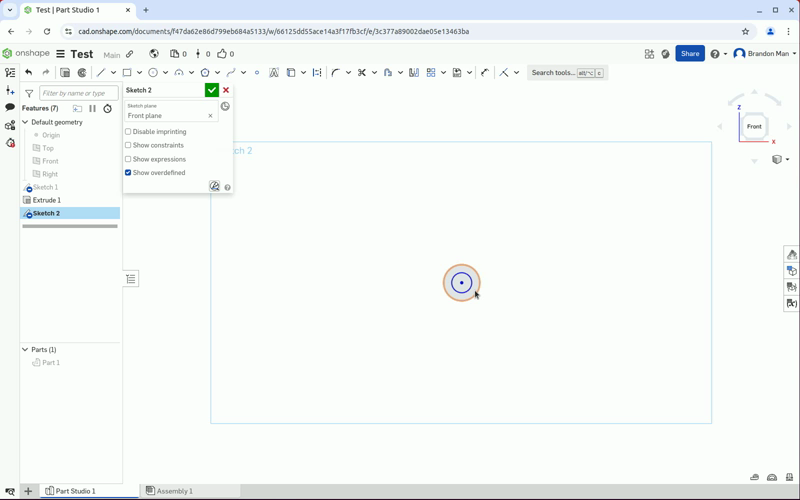
scroll(6)
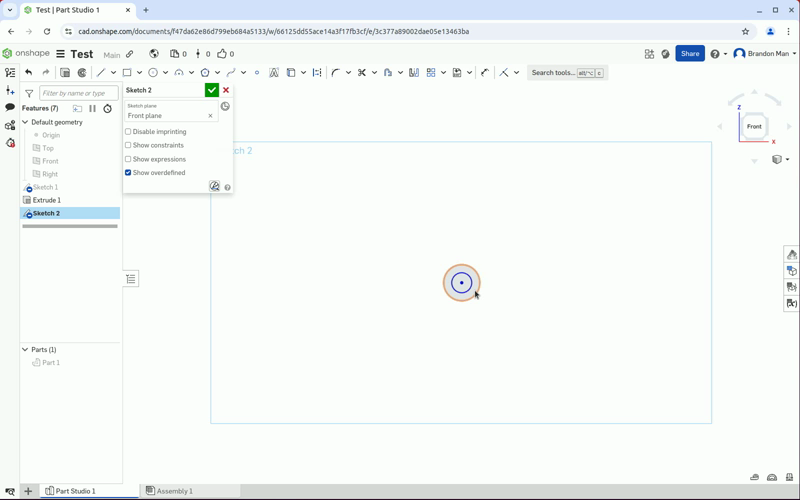
scroll(6)
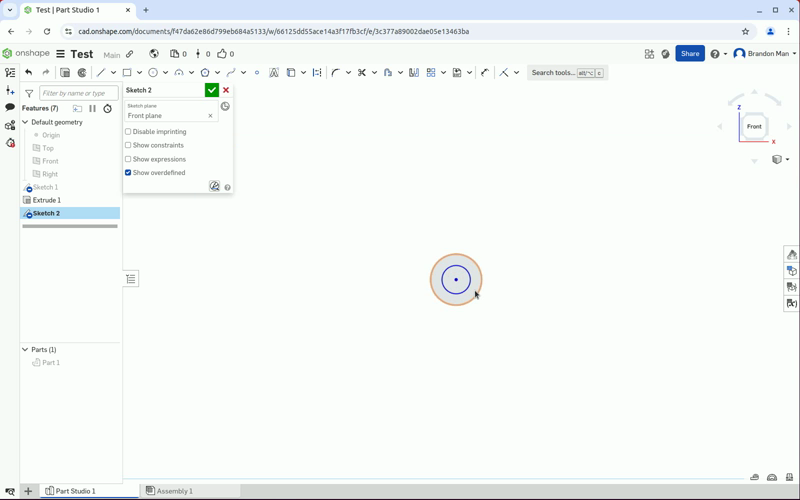
scroll(6)
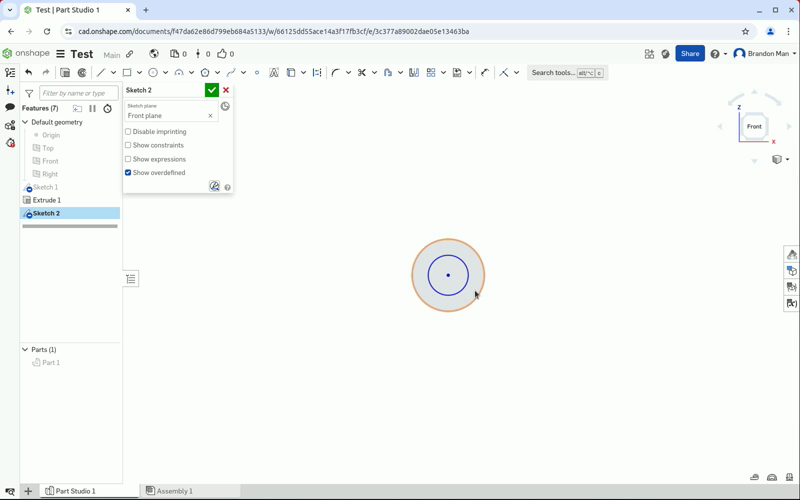
scroll(6)
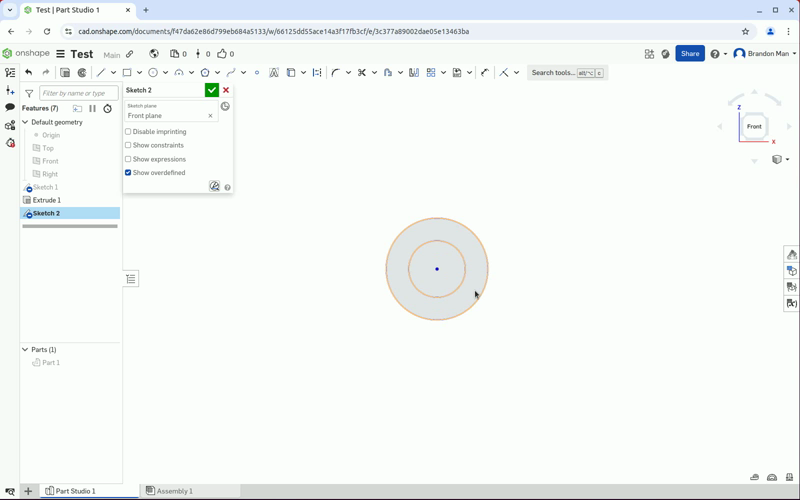
scroll(6)
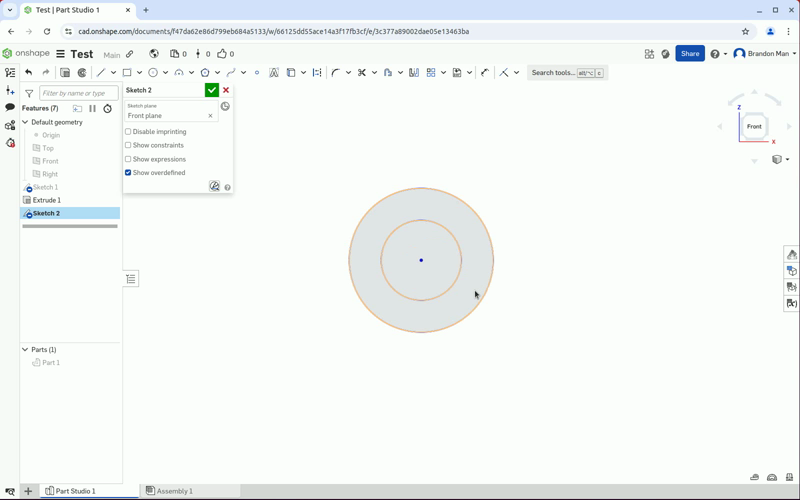
scroll(6)
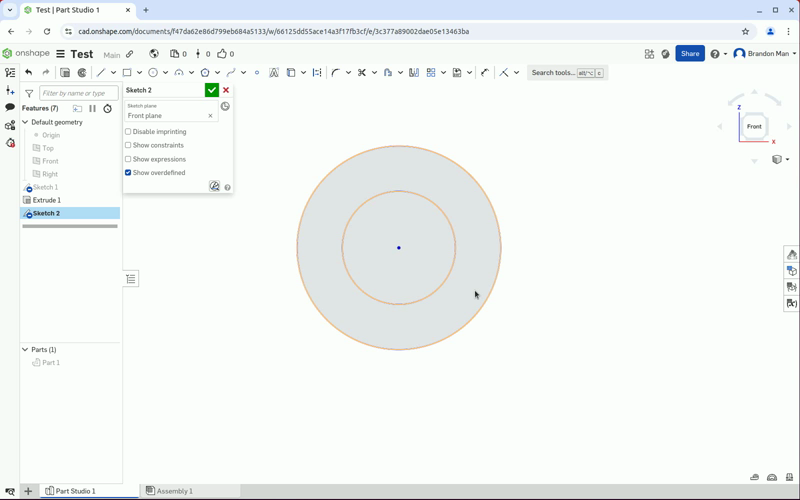
scroll(6)
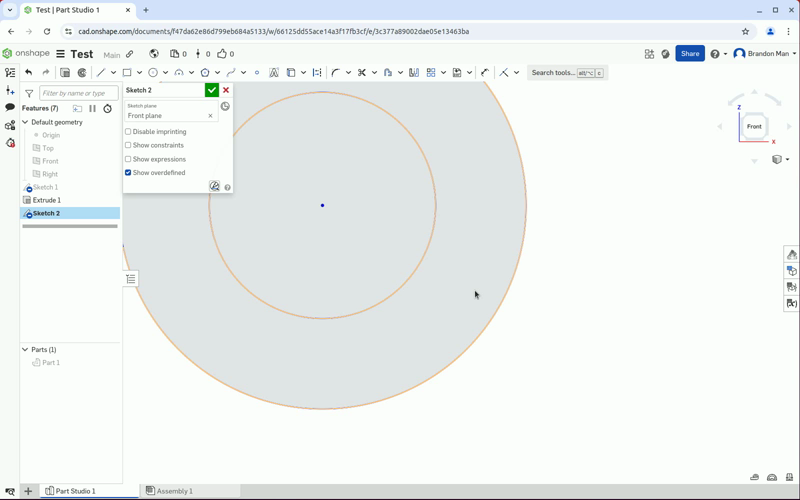
click(475, 290)
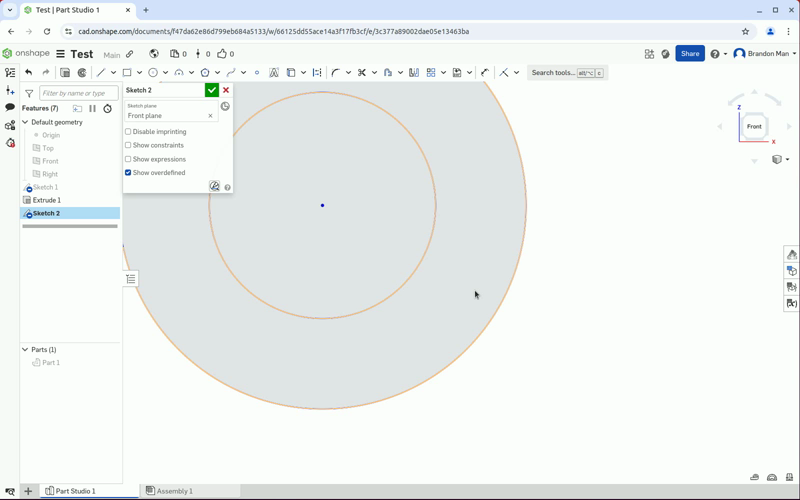
scroll(-6)
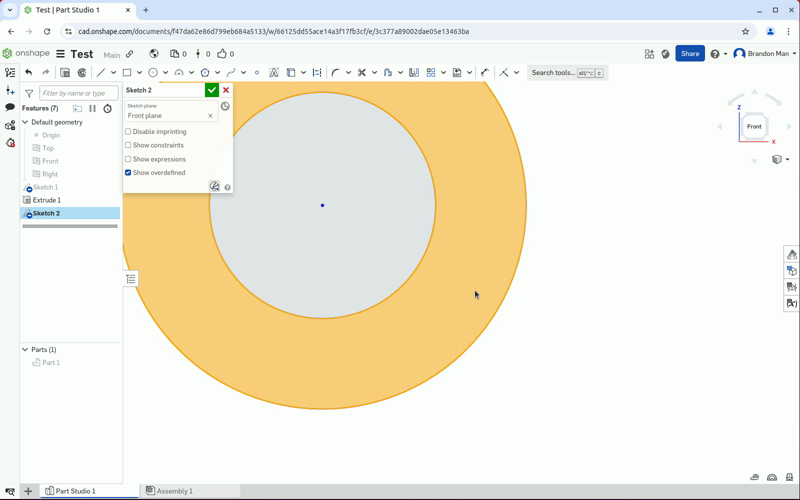
scroll(-6)
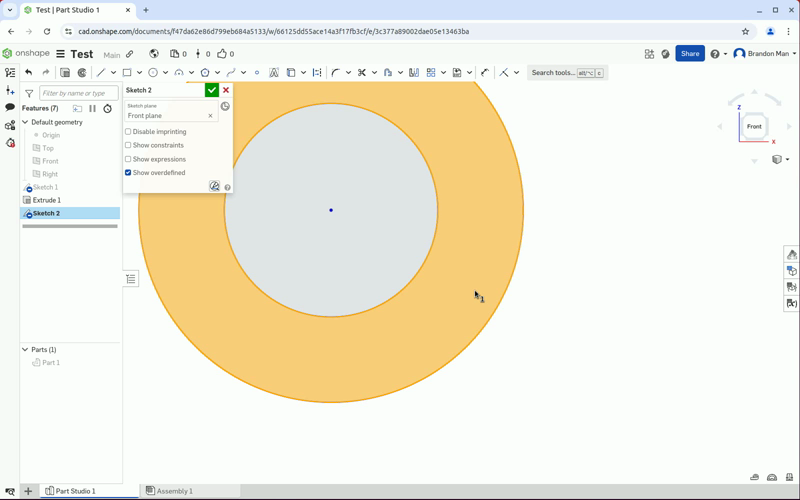
scroll(-6)
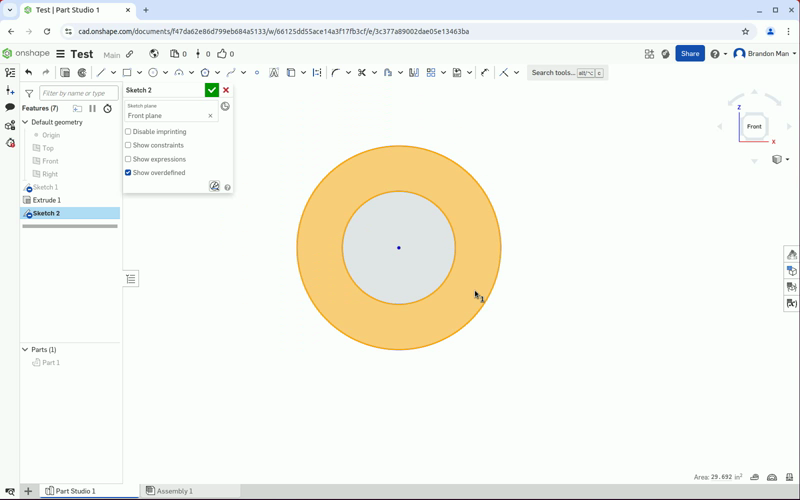
scroll(-6)
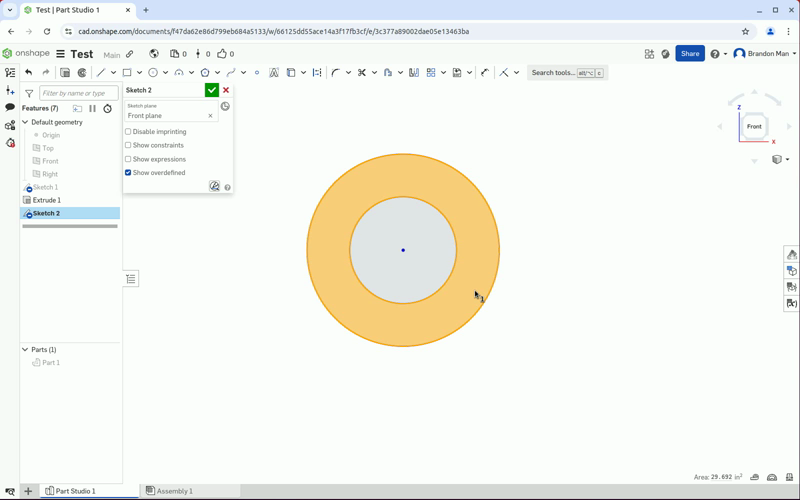
scroll(-6)
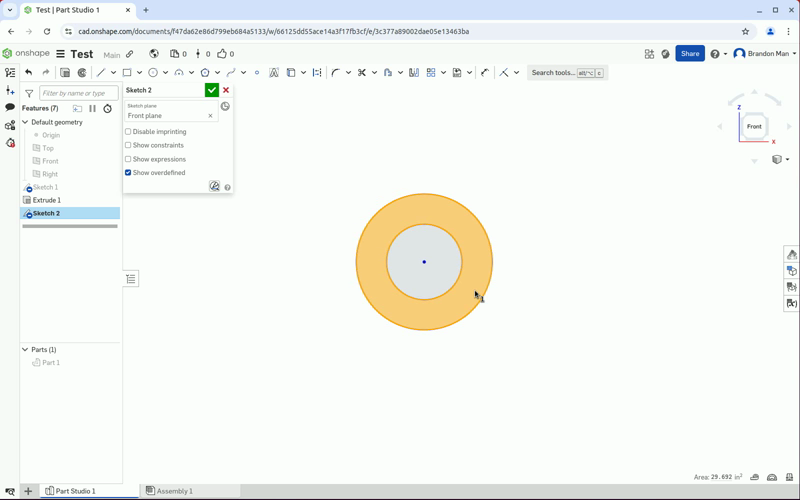
scroll(-6)
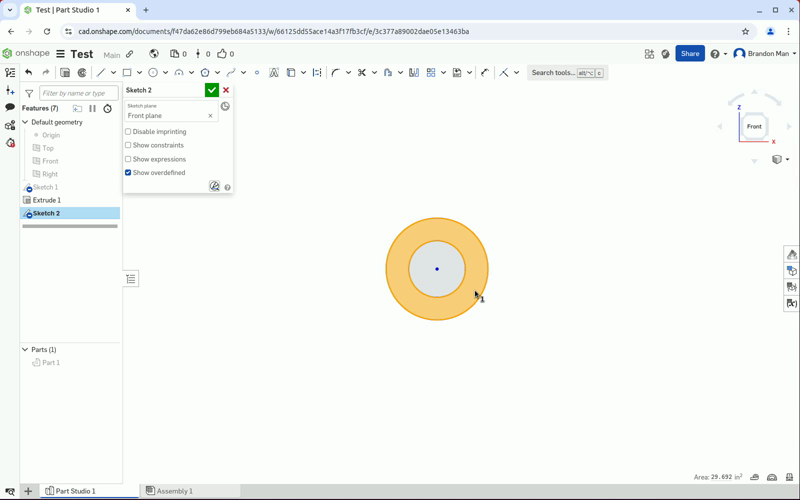
scroll(-6)
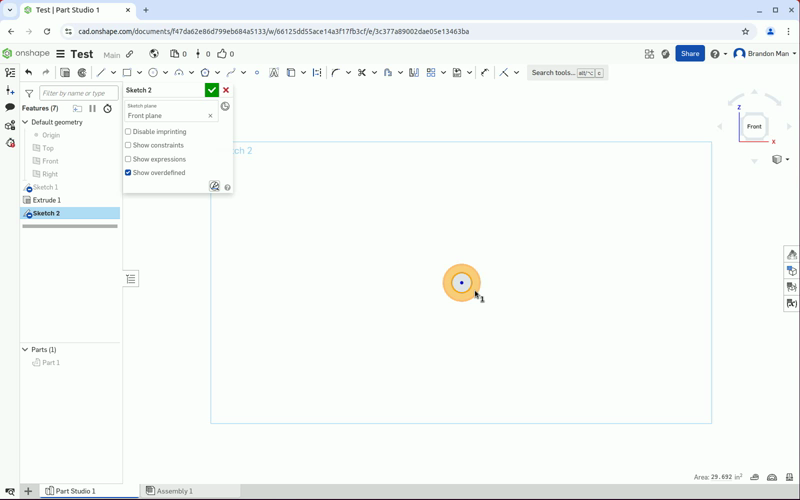
mouse_move(73, 352)
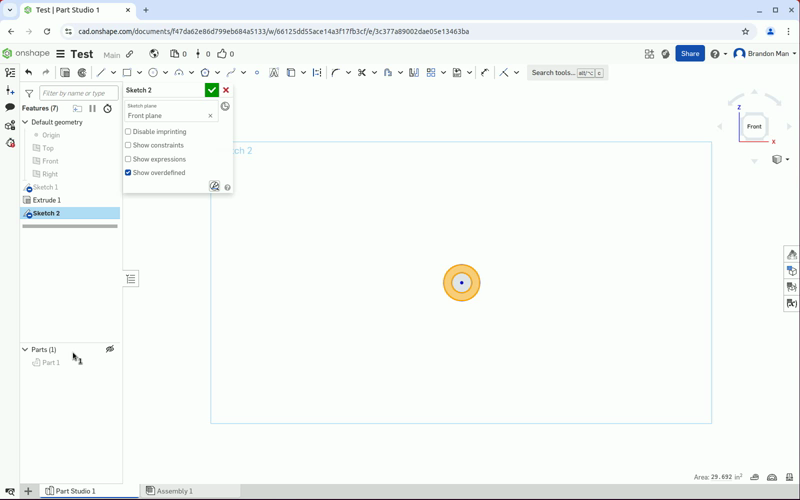
key(shift+y)
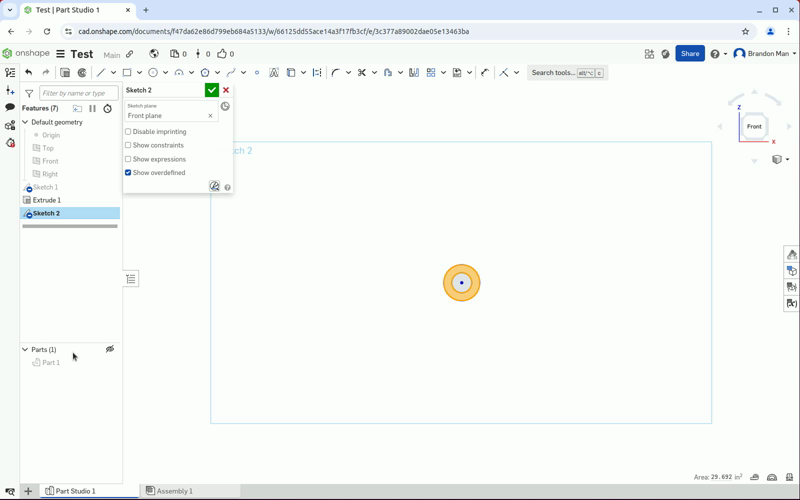
key(shift+e)
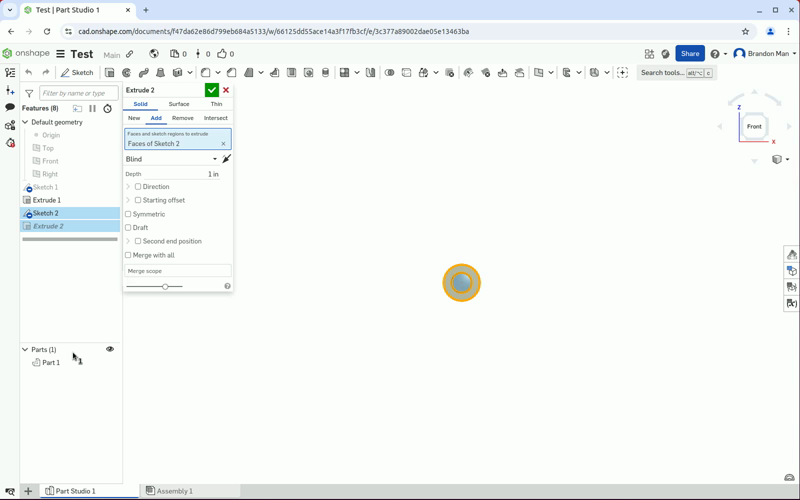
mouse_move(143, 106)
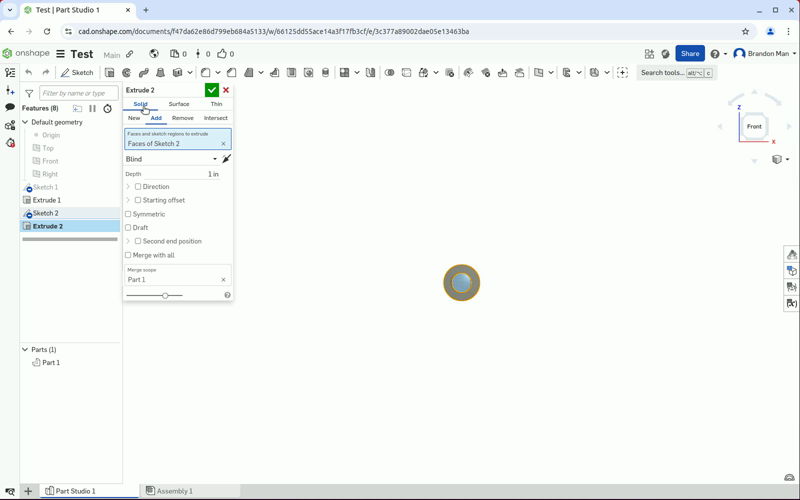
click(143, 106)
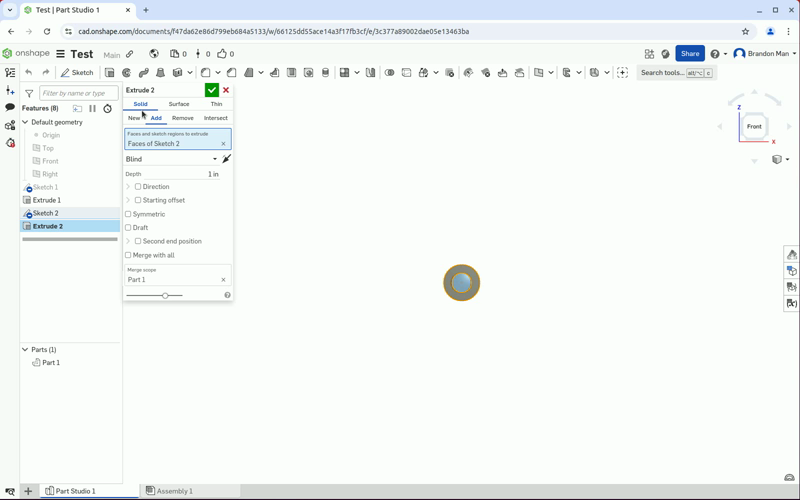
mouse_move(137, 120)
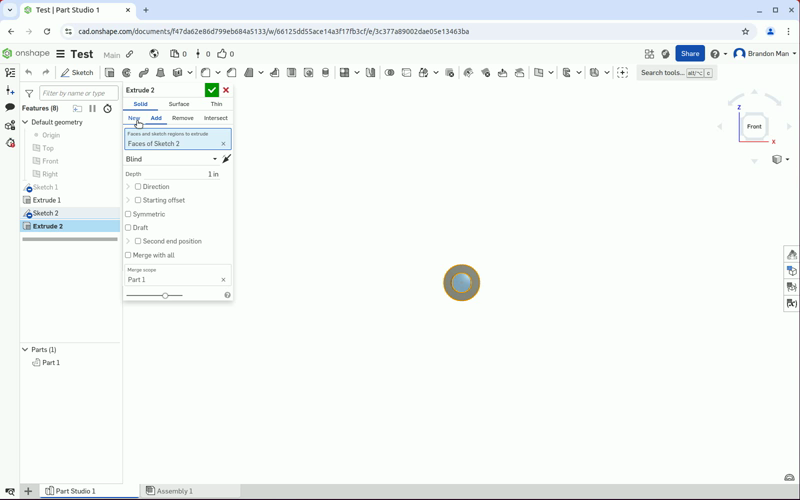
click(137, 120)
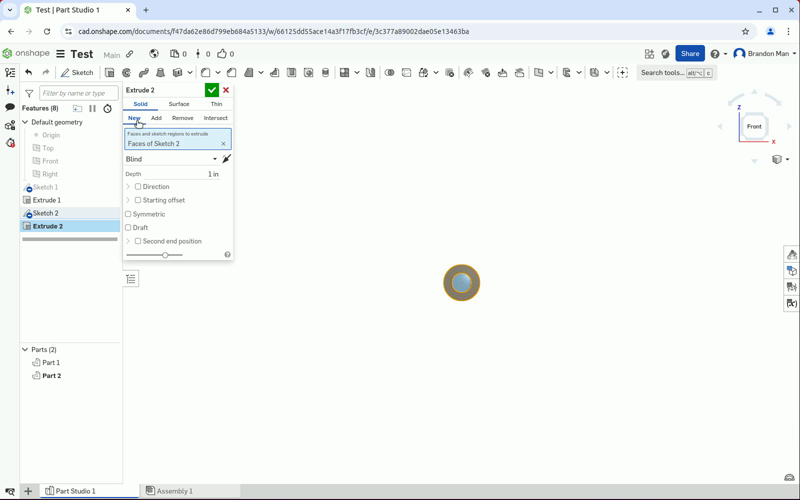
key(tab, 4)
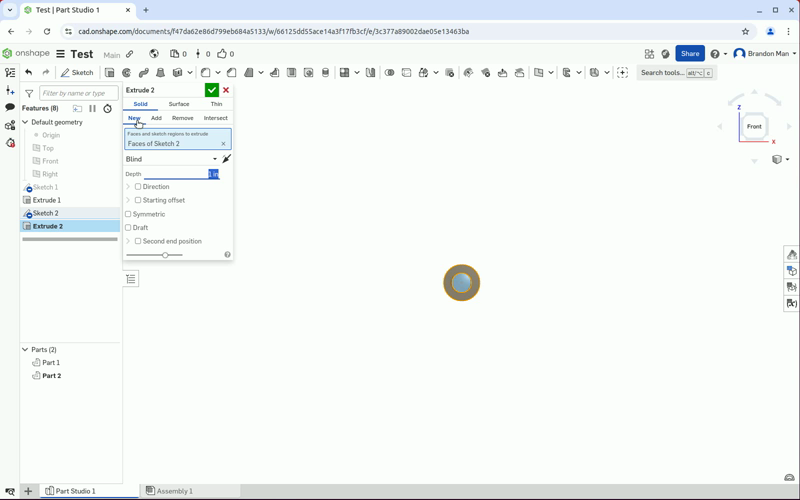
text(1.926)
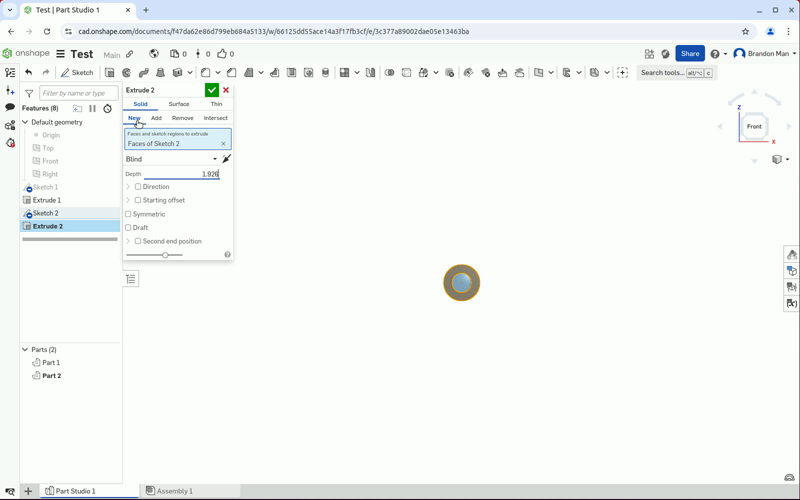
key(enter)
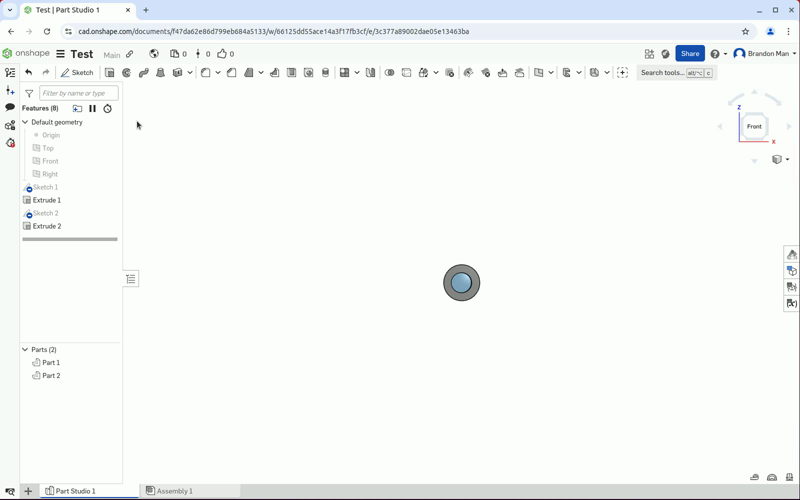
key(shift+h)
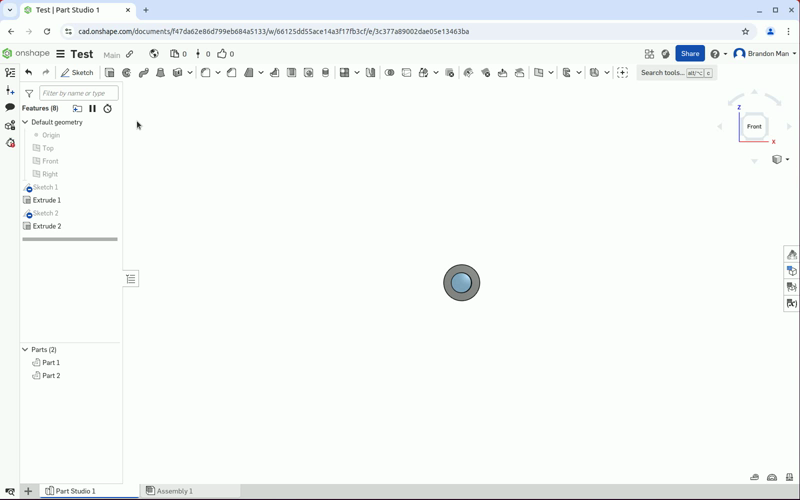
key(shift+h)
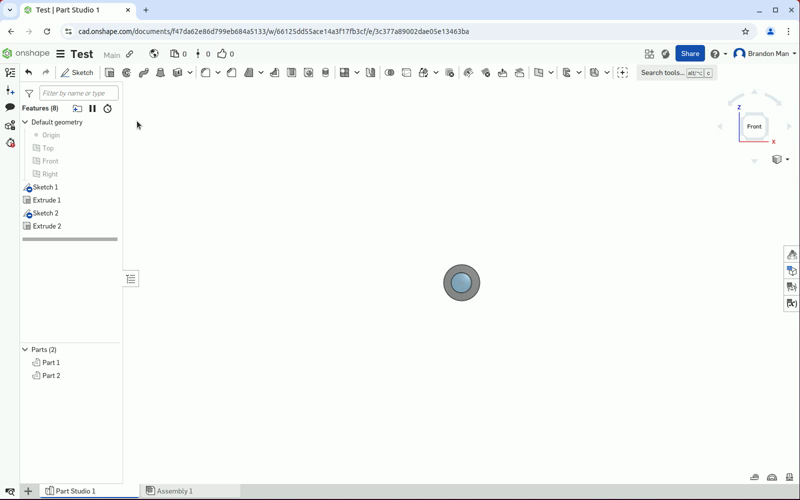
key(shift+7)
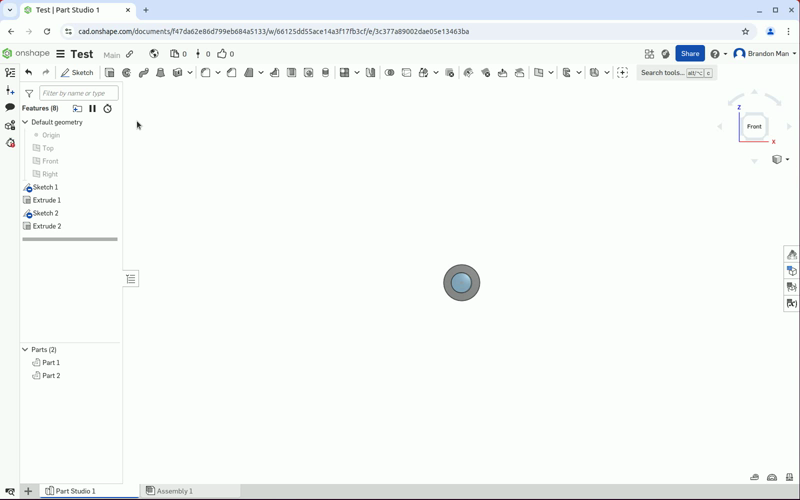
key(left, 2)
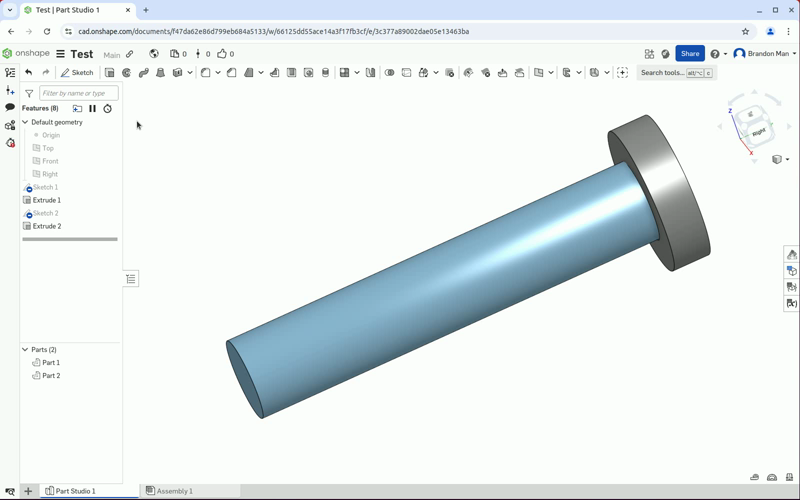
key(down, 2)
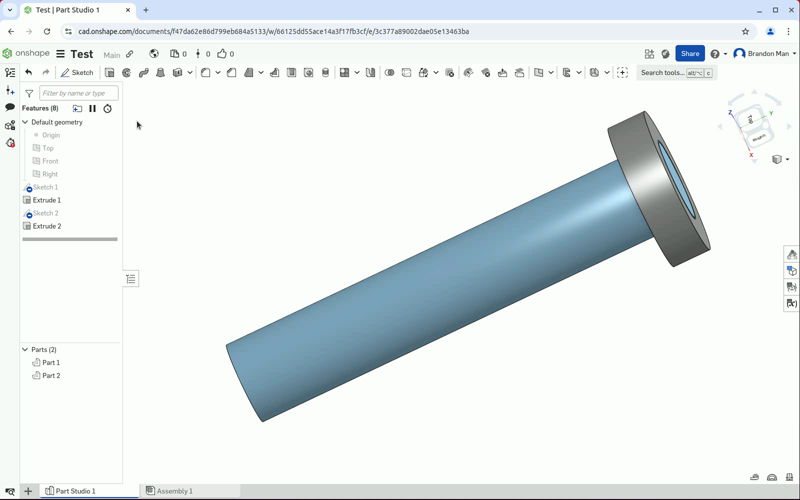
key(up, 2)
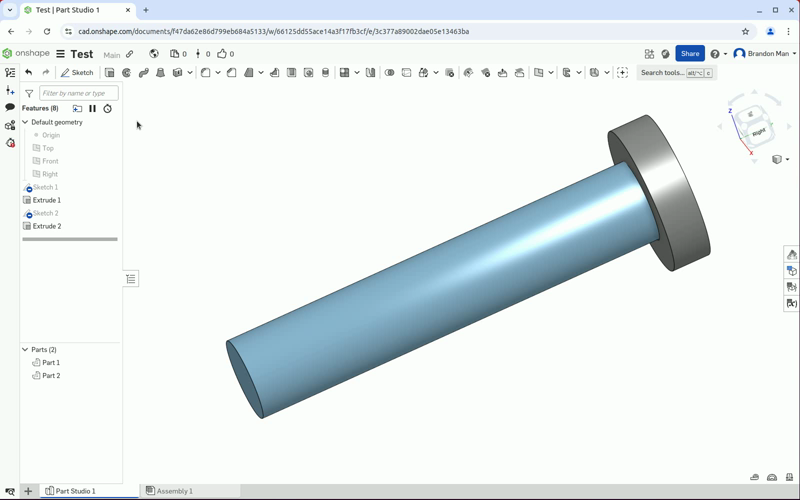
key(right, 2)
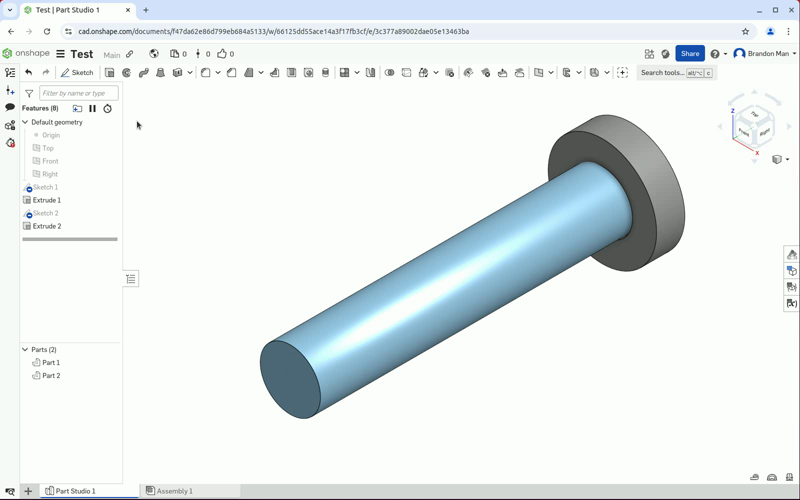
mouse_move(73, 189)
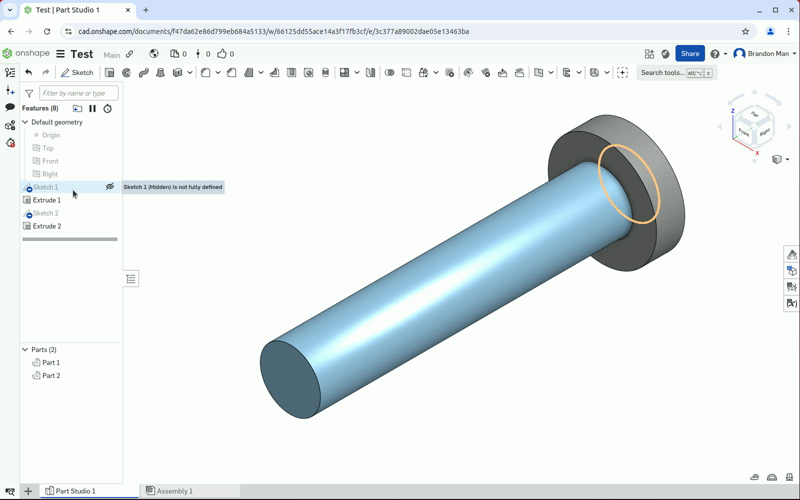
click(73, 189)